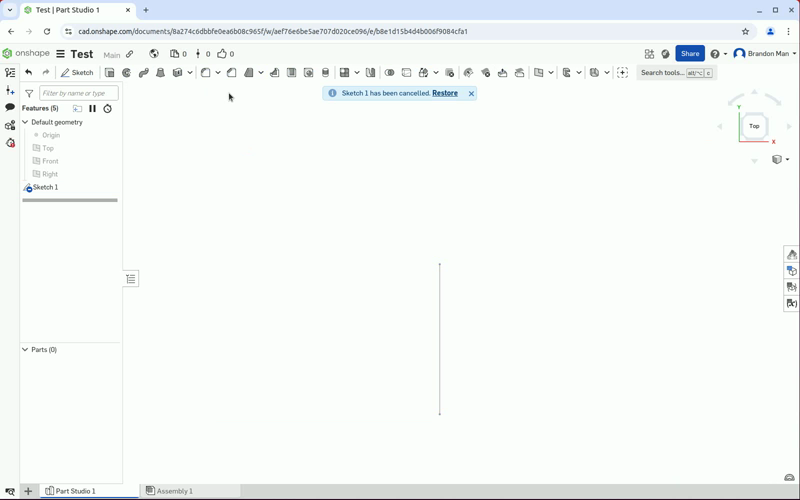
key(shift+h)
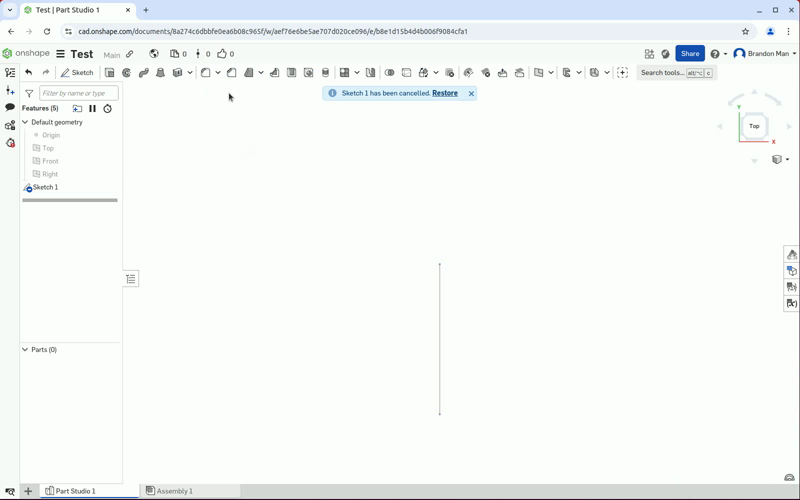
key(shift+s)
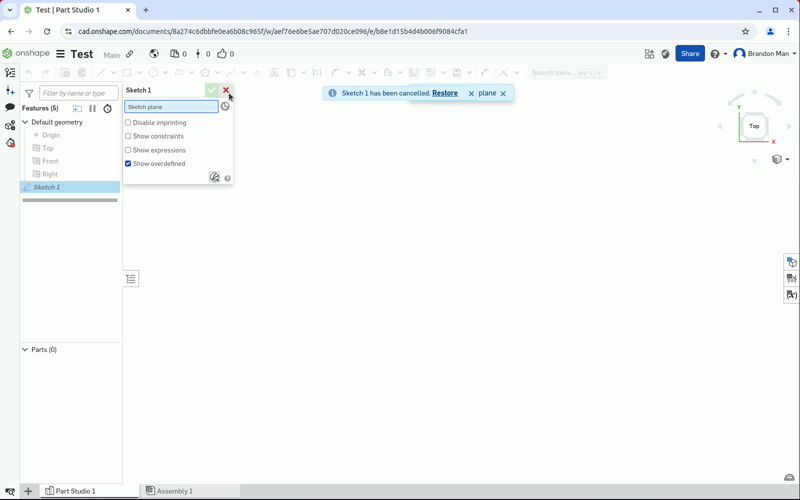
mouse_move(73, 150)
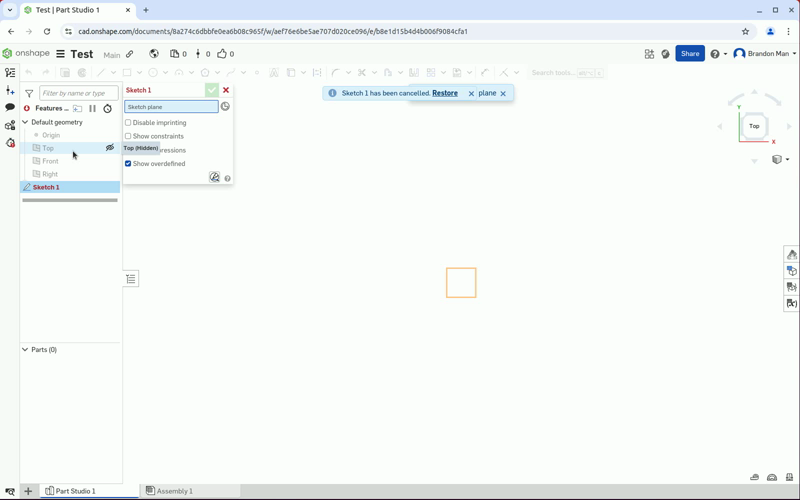
click(73, 150)
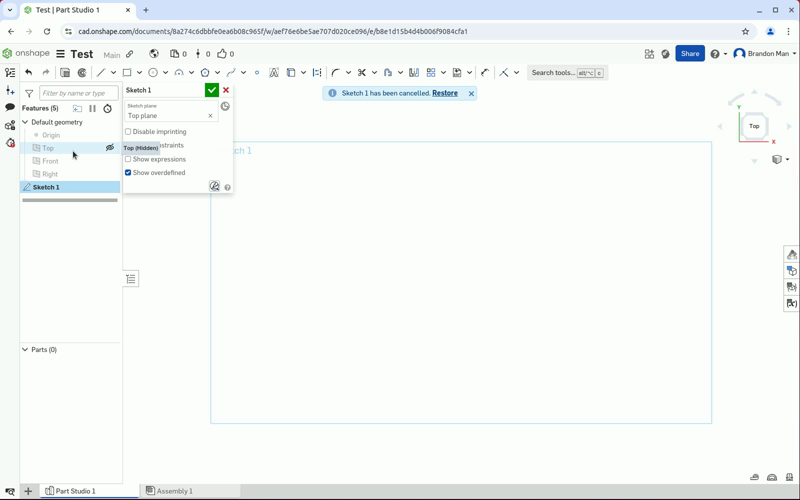
mouse_move(73, 352)
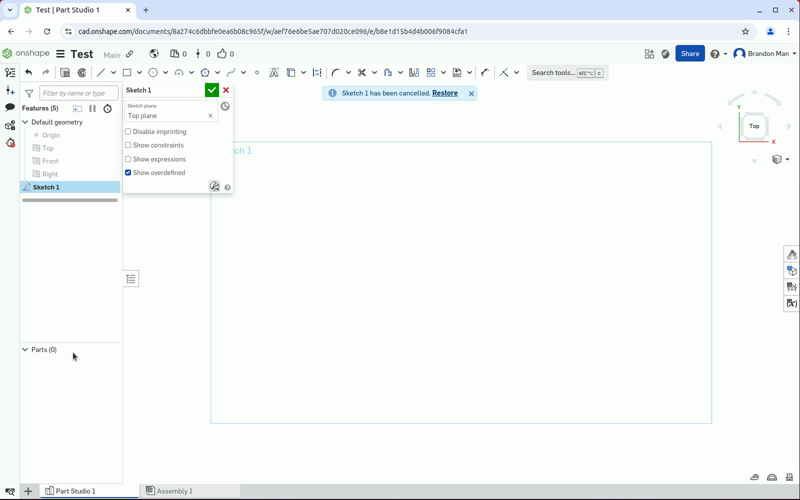
key(y)
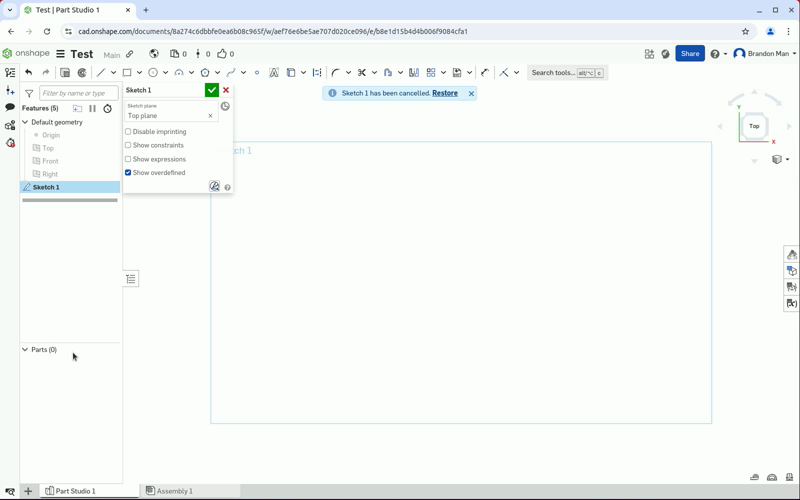
key(l)
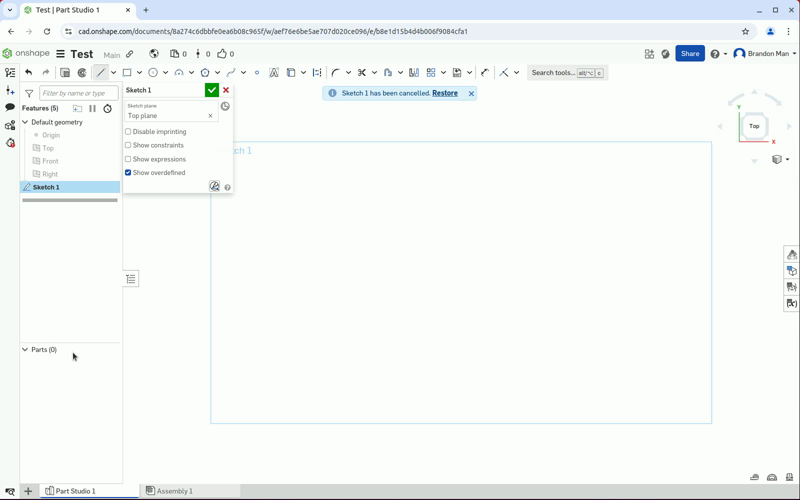
key_down(shift)
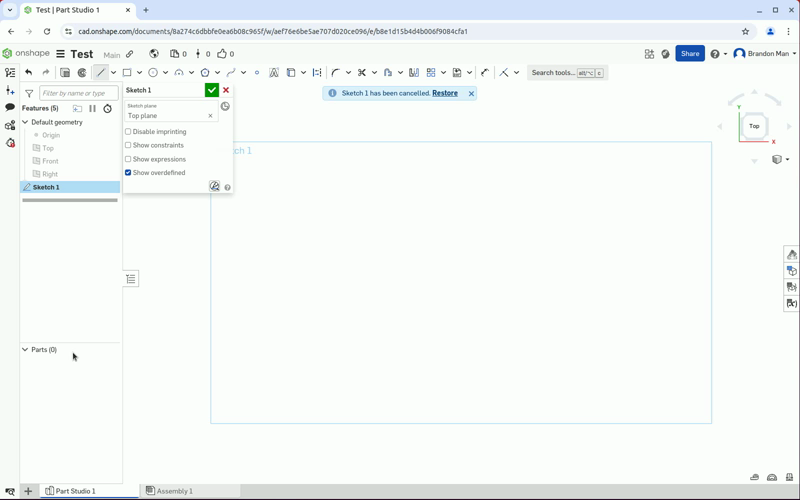
mouse_move(404, 339)
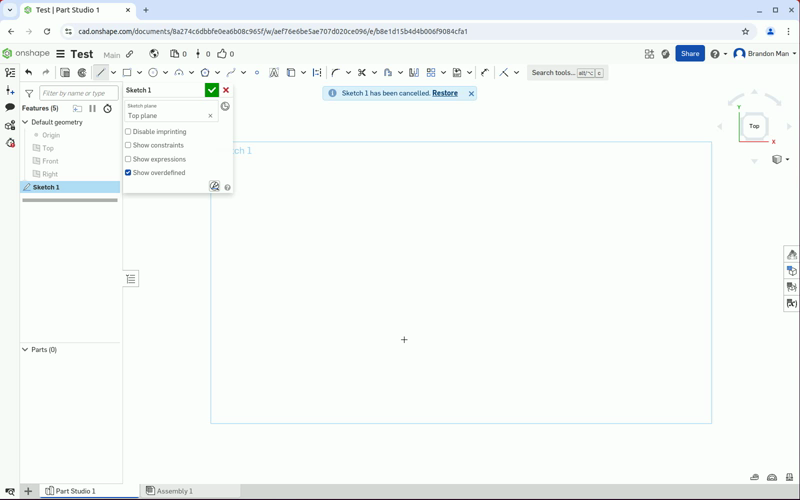
click(404, 339)
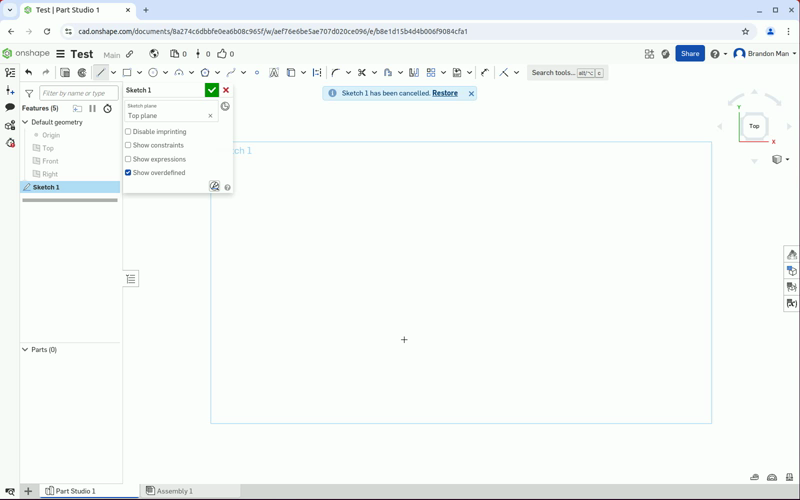
key_up(shift)
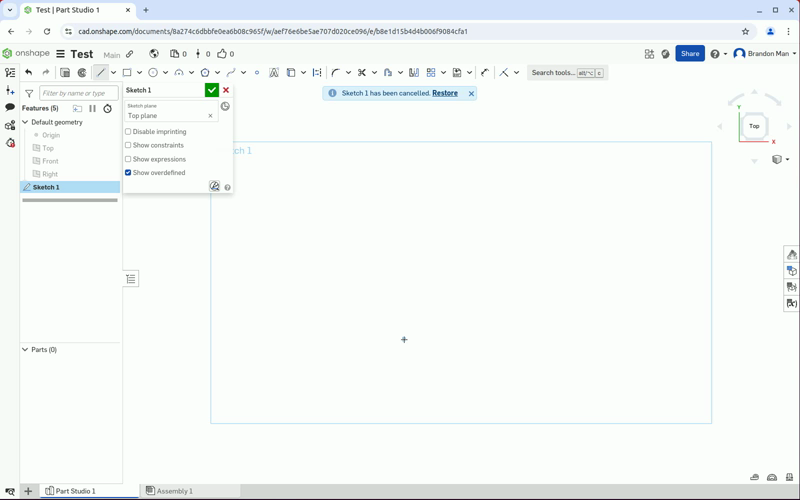
key_down(shift)
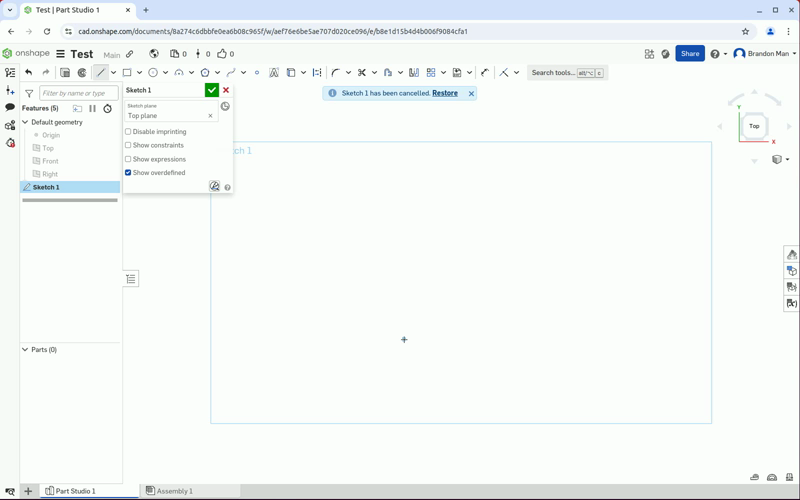
mouse_move(516, 339)
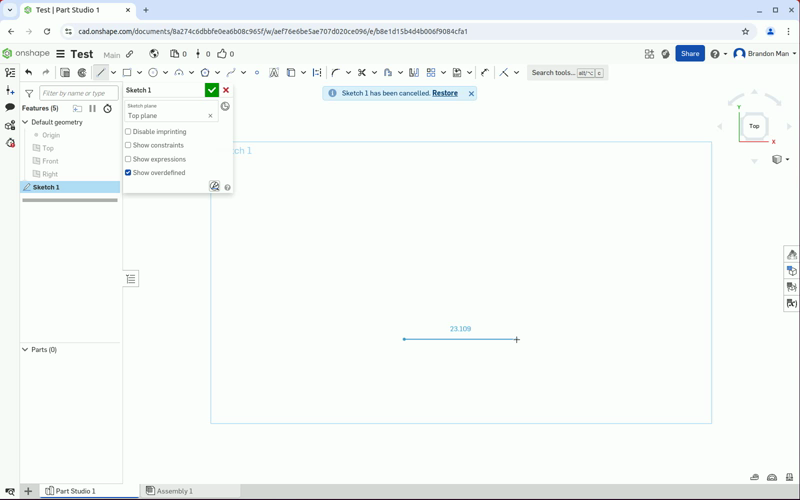
click(516, 339)
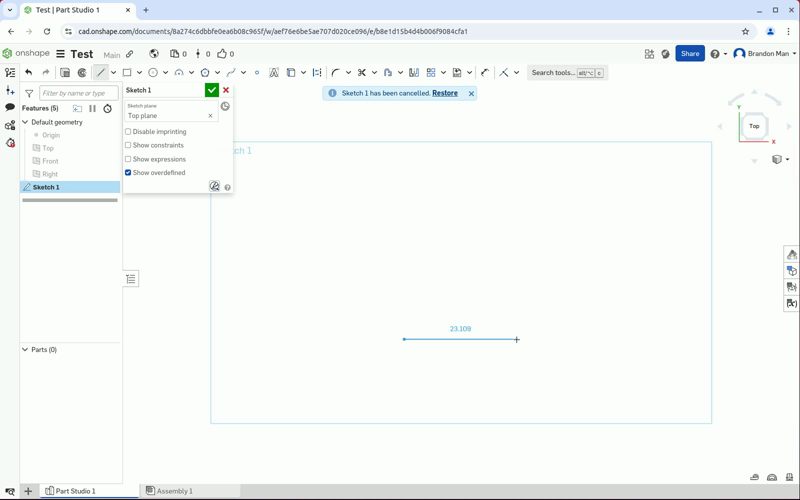
key_up(shift)
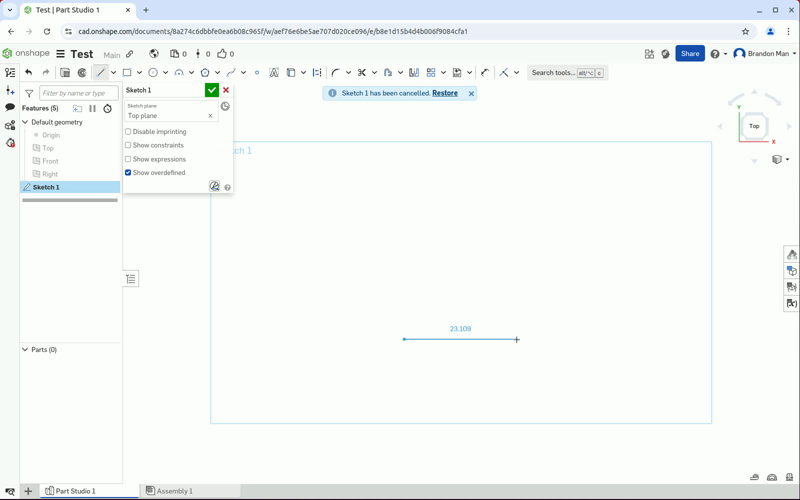
key_down(shift)
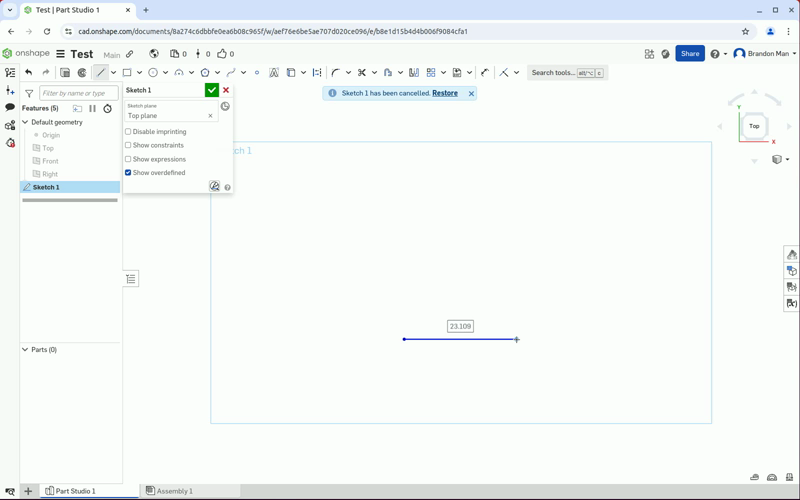
mouse_move(516, 226)
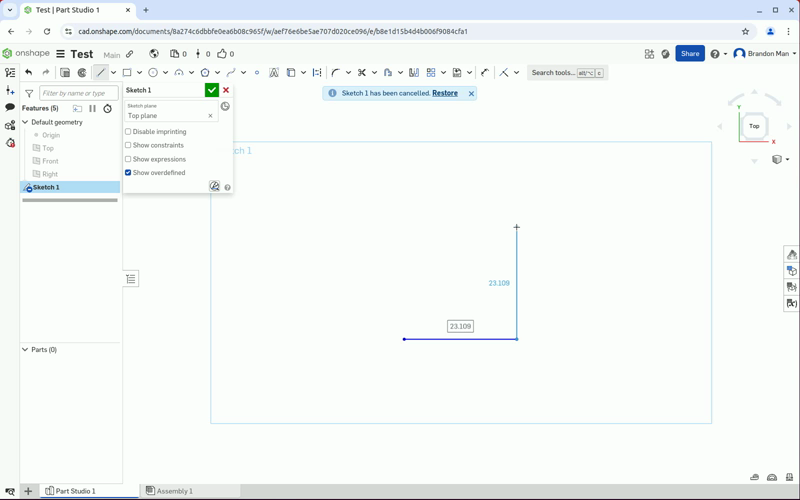
click(516, 226)
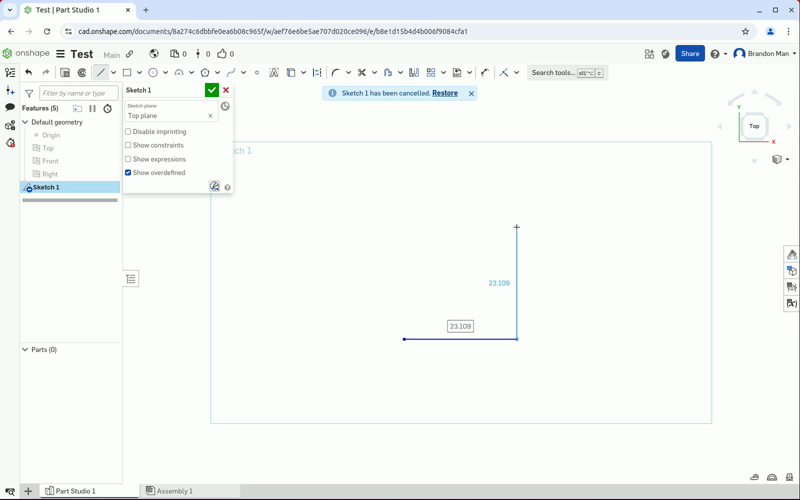
key_up(shift)
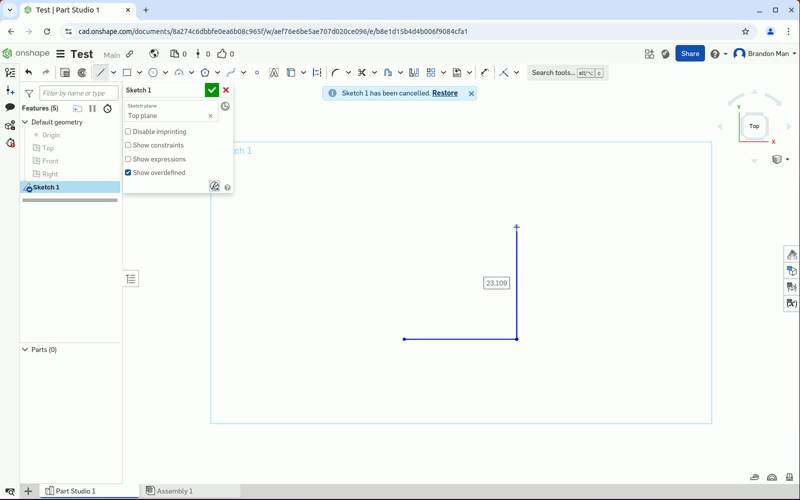
key_down(shift)
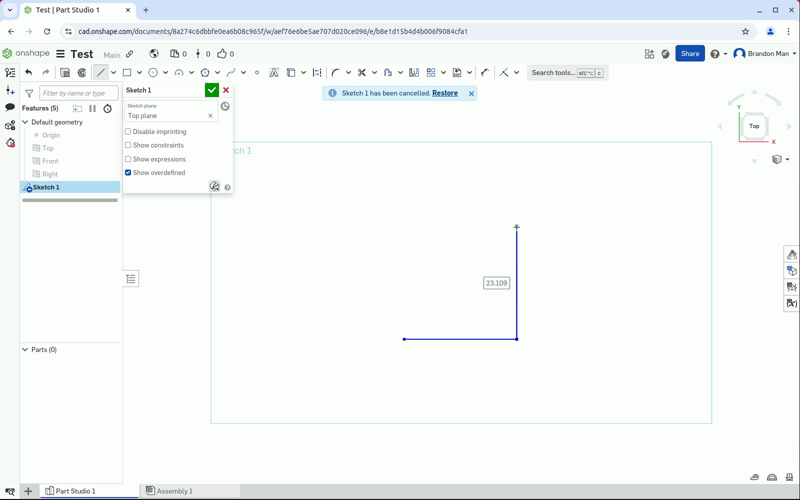
mouse_move(404, 226)
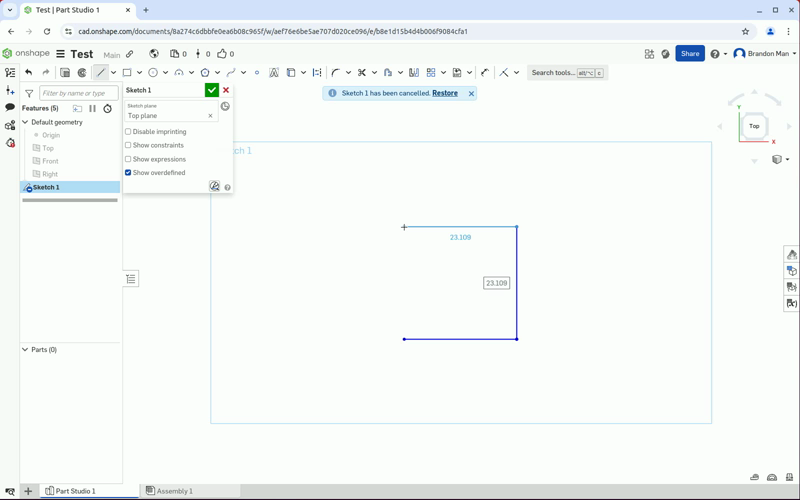
click(404, 226)
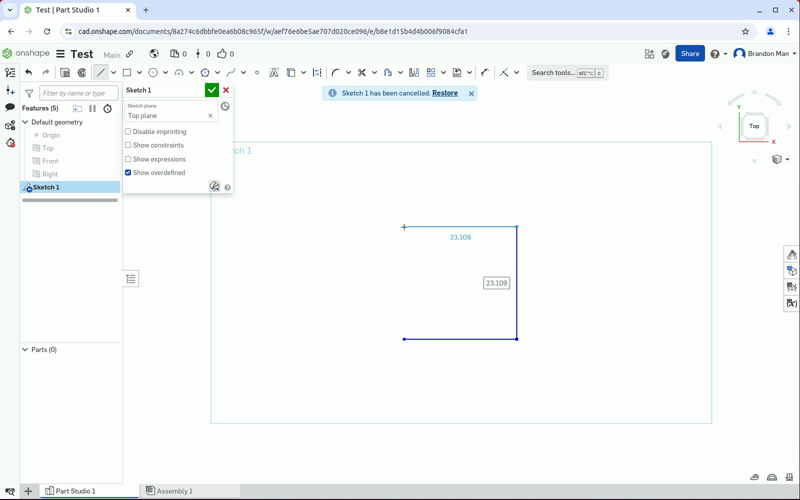
key_up(shift)
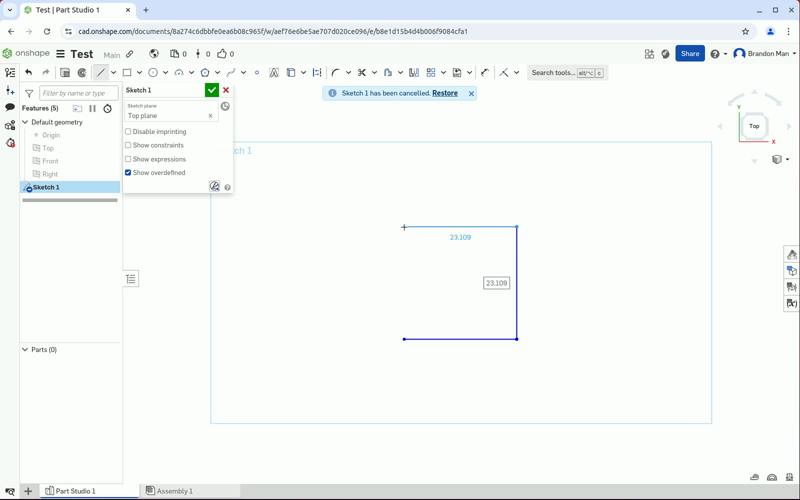
key_down(shift)
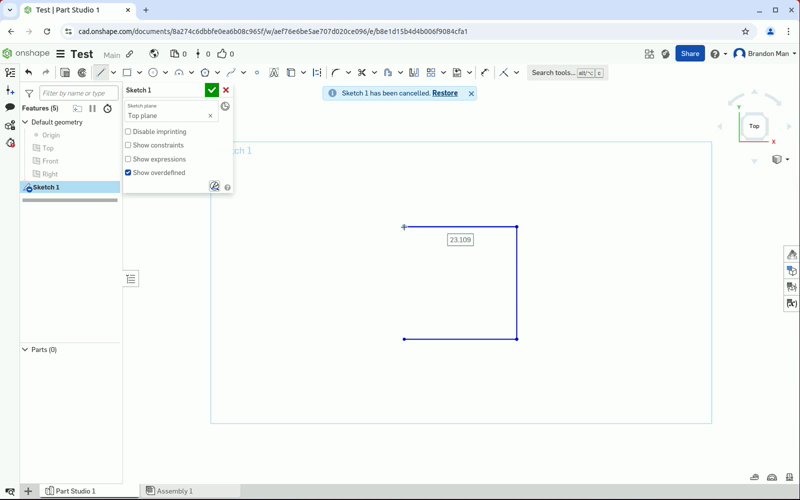
mouse_move(404, 339)
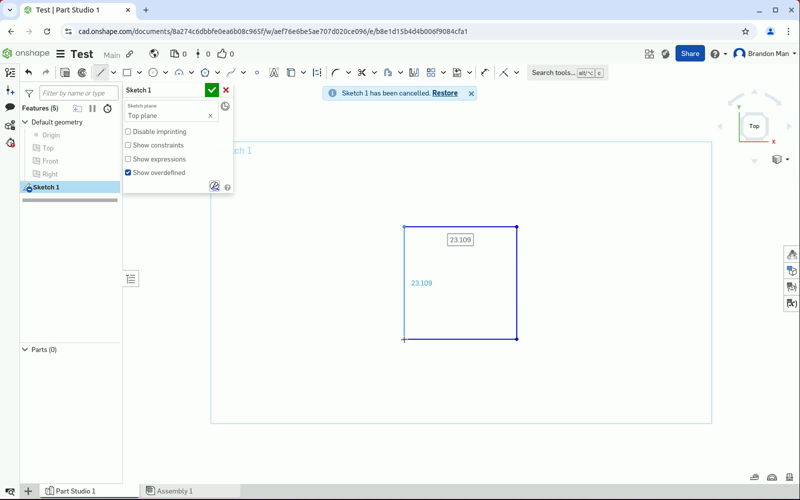
key_up(shift)
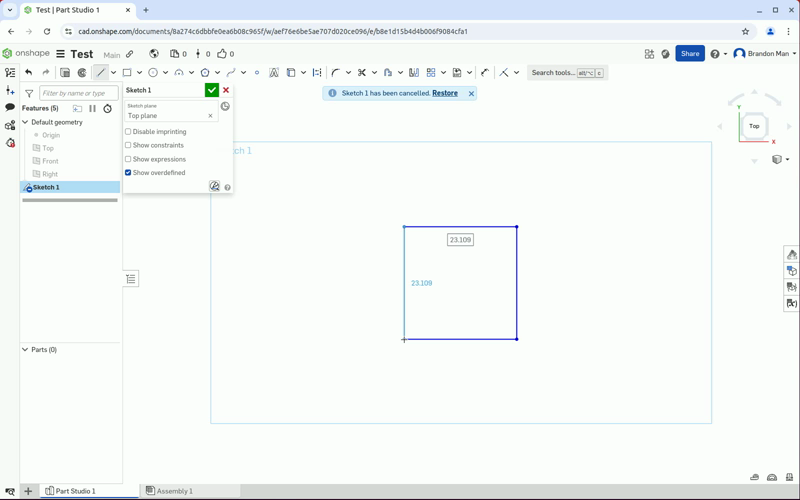
click(404, 339)
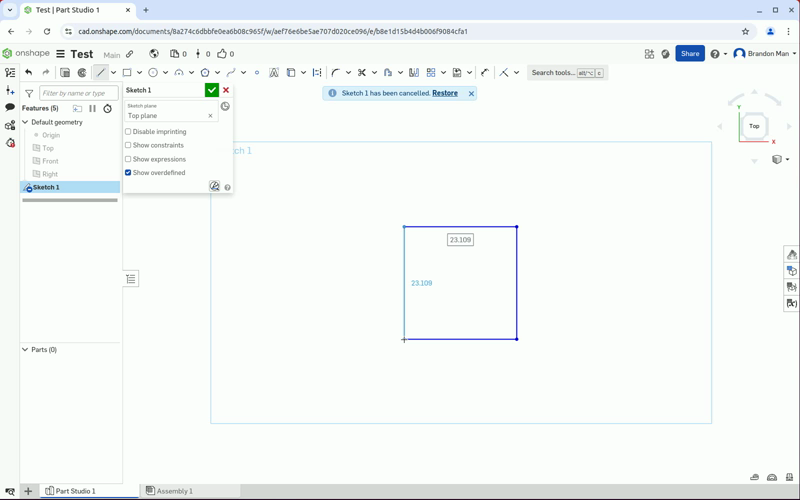
key(esc)
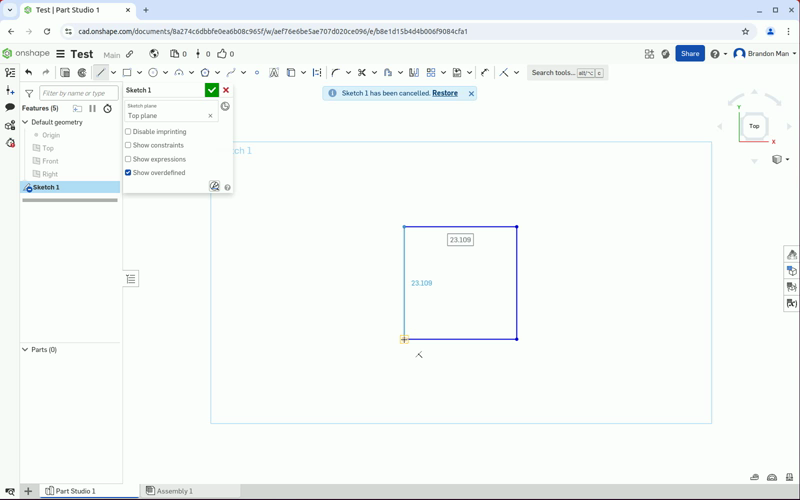
mouse_move(492, 326)
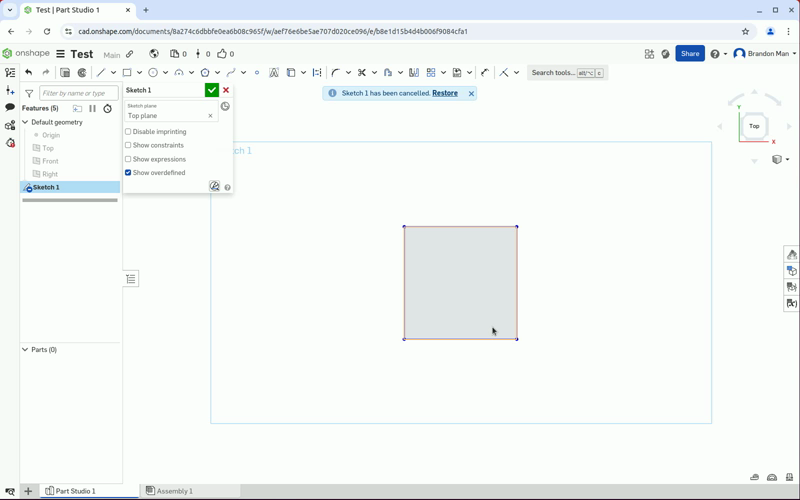
click(492, 326)
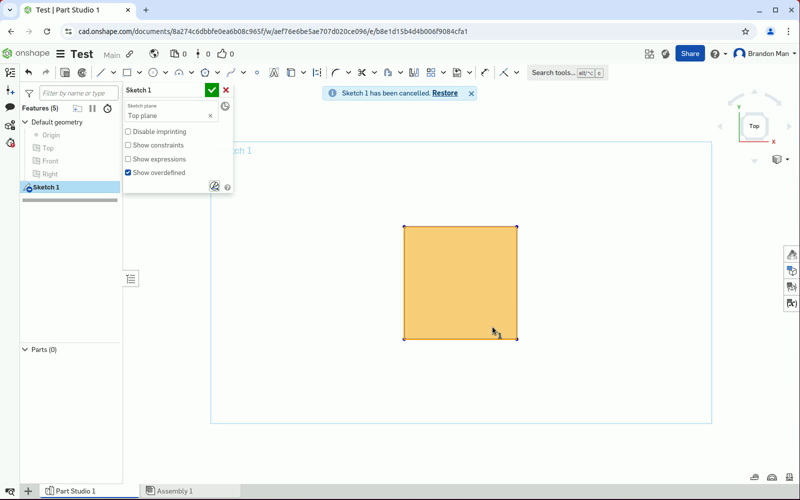
mouse_move(73, 352)
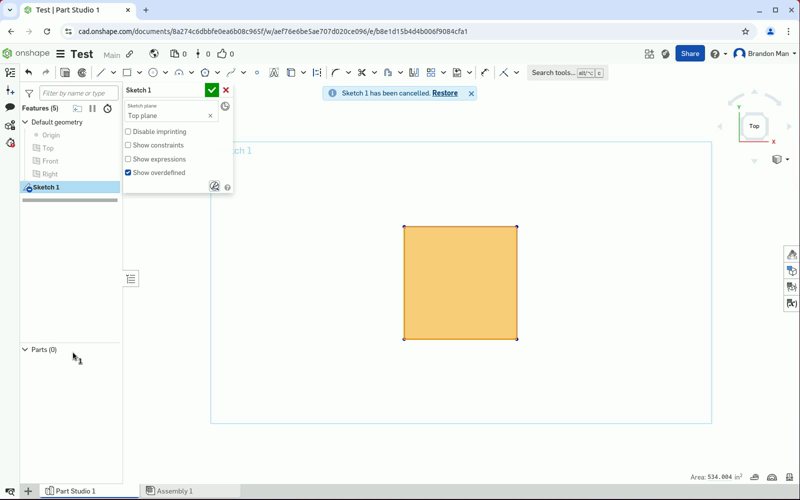
key(shift+y)
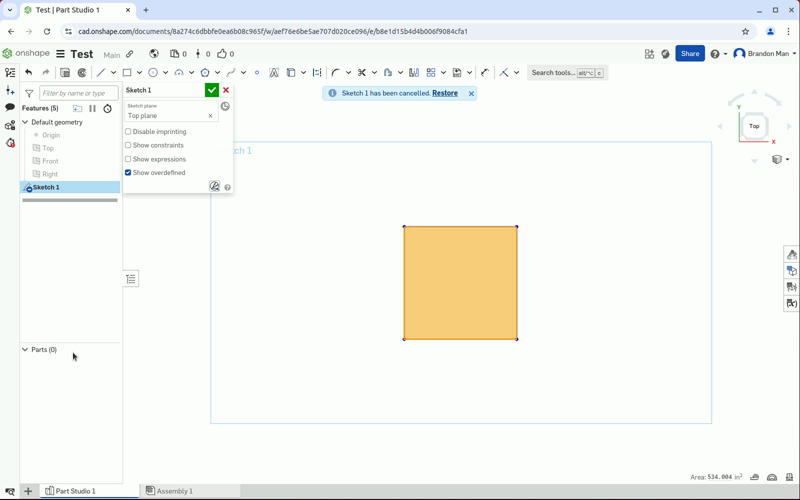
key(shift+e)
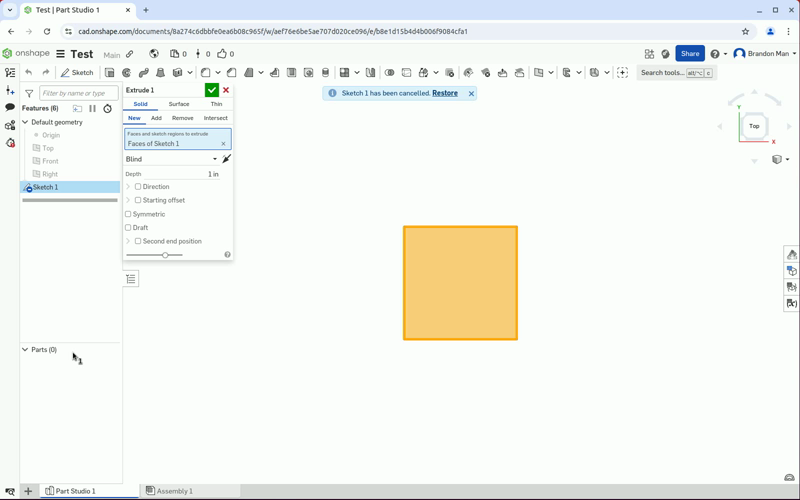
mouse_move(143, 106)
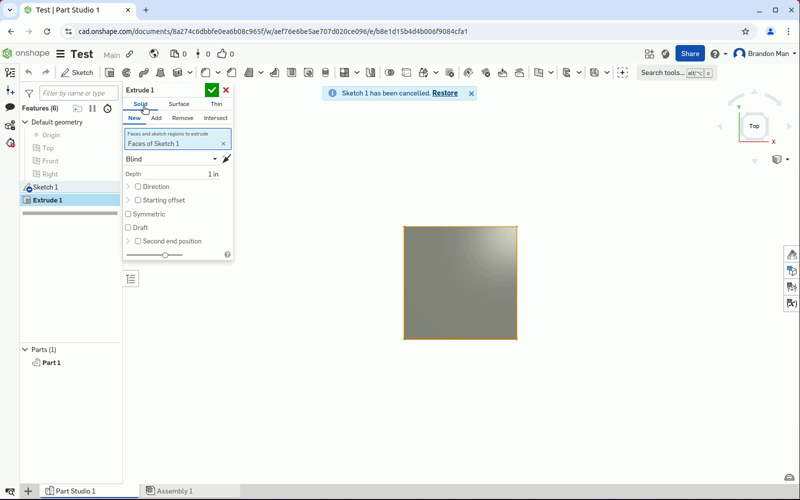
click(143, 106)
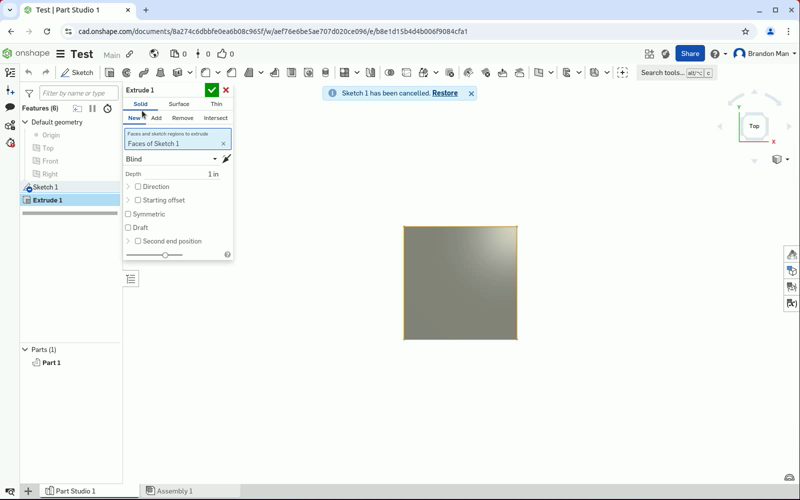
mouse_move(137, 120)
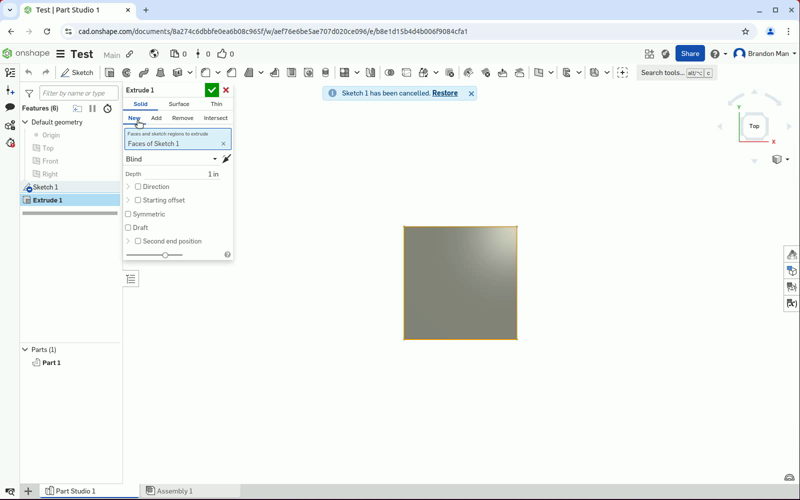
click(137, 120)
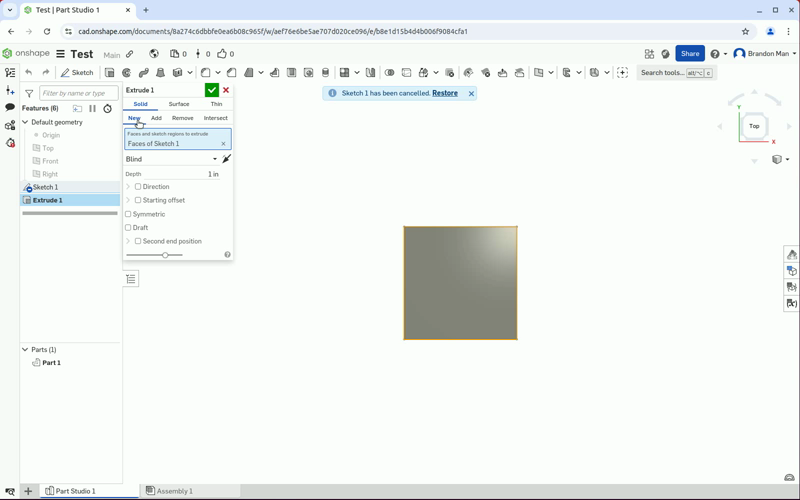
key(tab, 4)
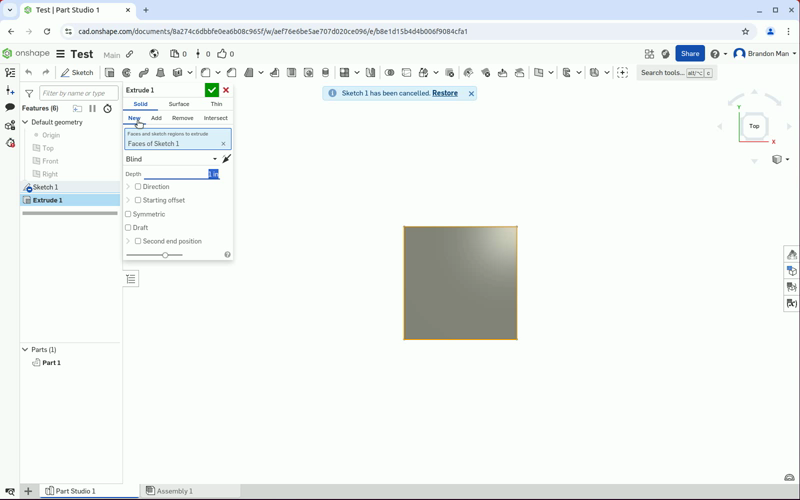
text(1.204)
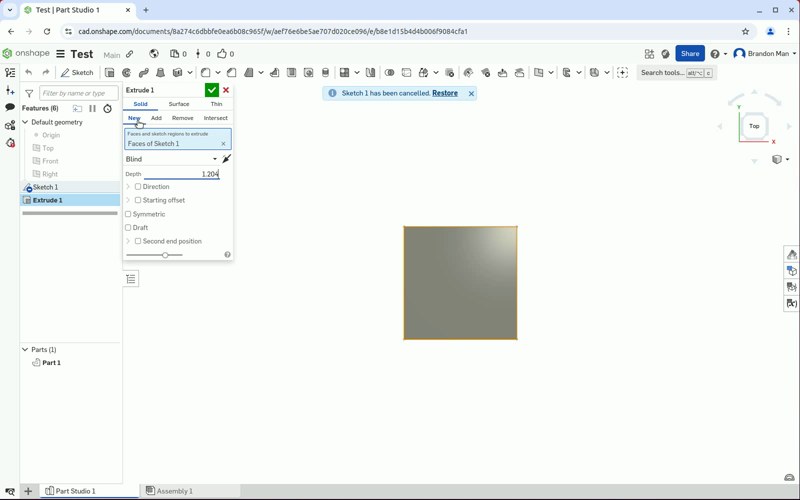
key(enter)
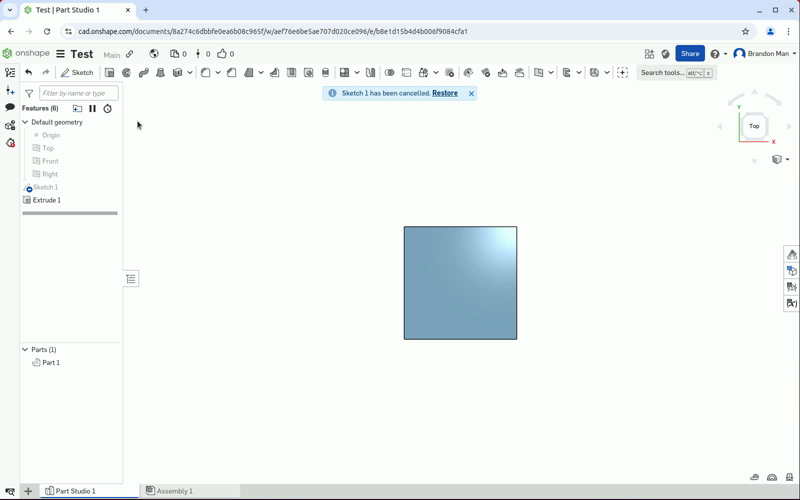
key(shift+h)
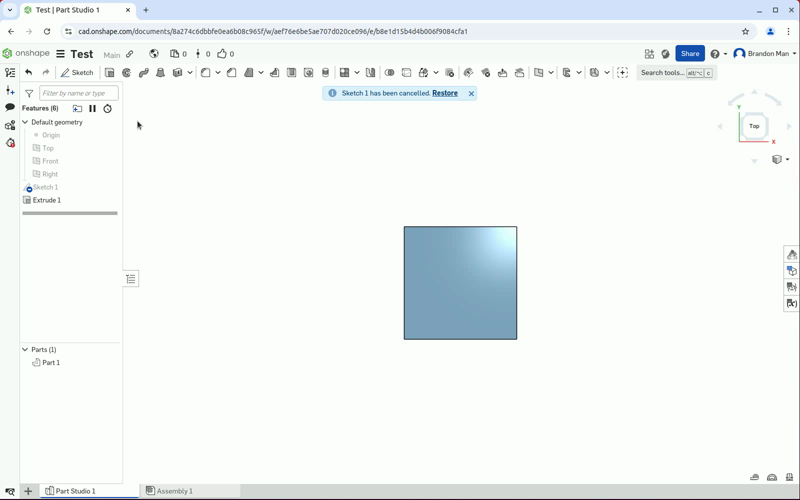
key(shift+h)
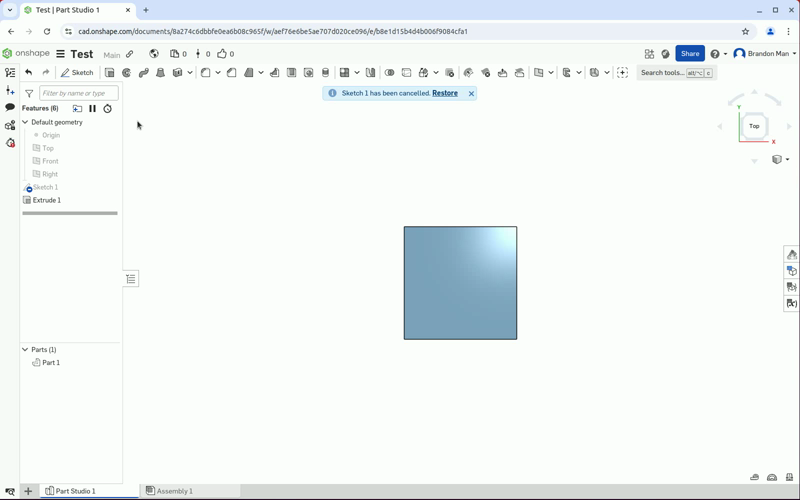
mouse_move(73, 189)
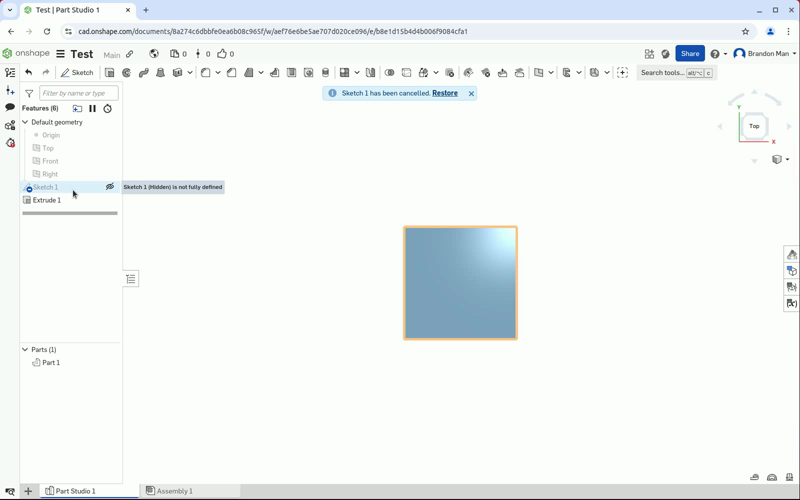
click(73, 189)
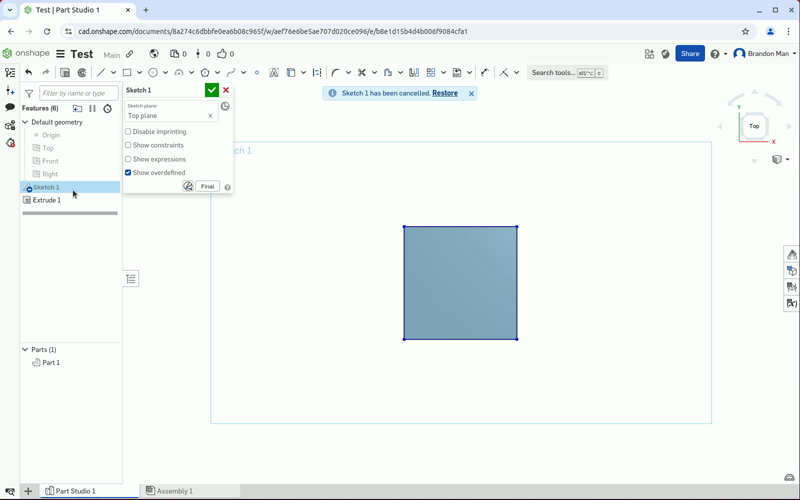
mouse_move(229, 92)
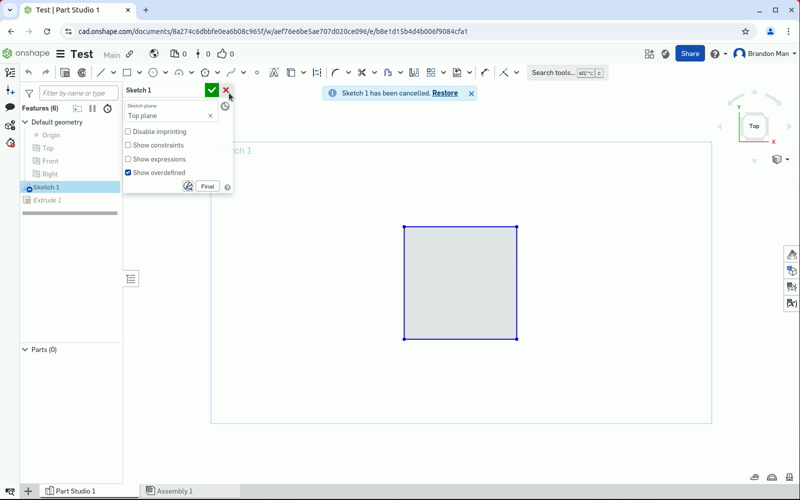
click(229, 92)
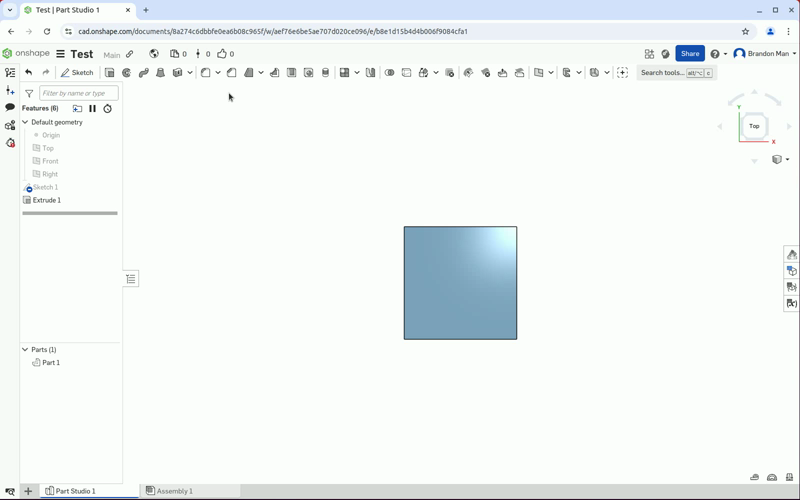
mouse_move(541, 75)
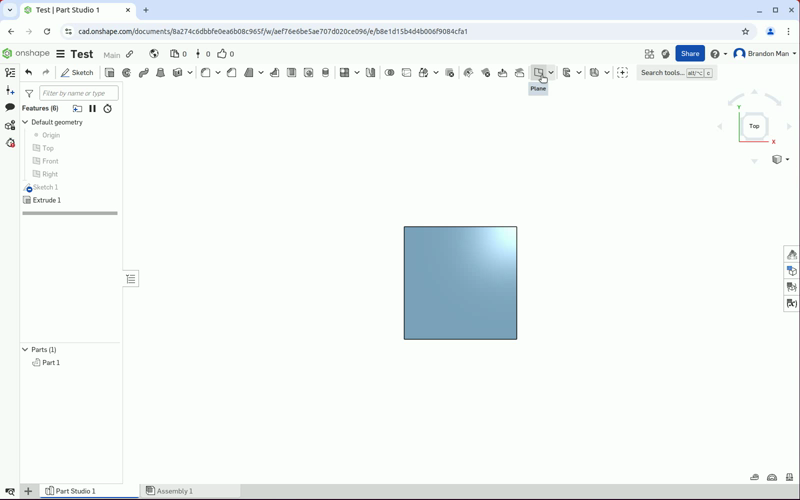
click(541, 75)
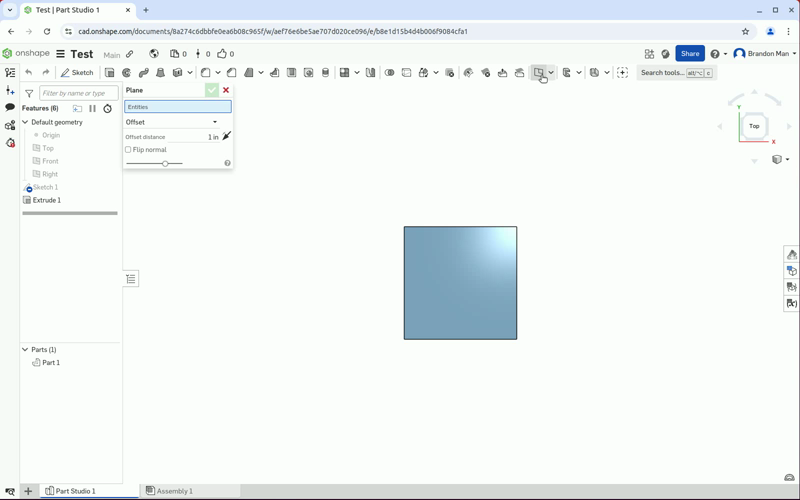
mouse_move(73, 150)
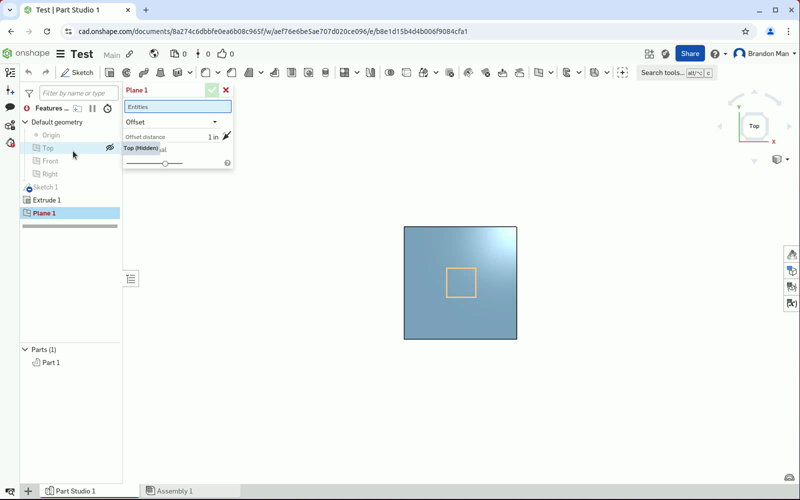
click(73, 150)
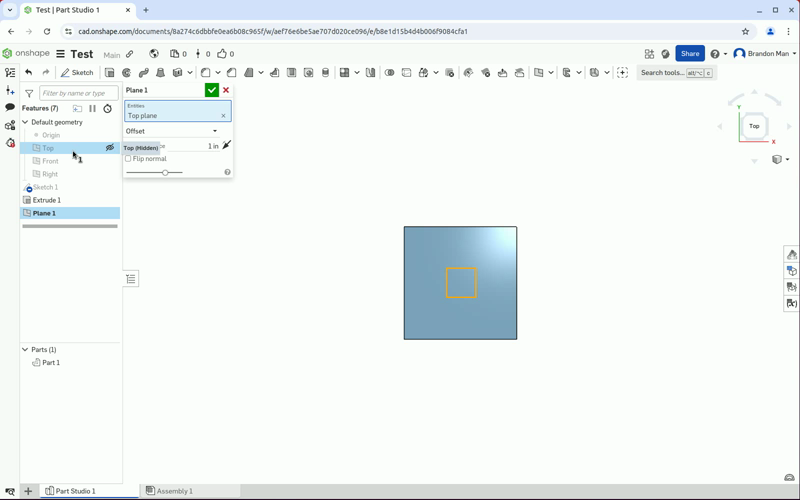
key(tab, 2)
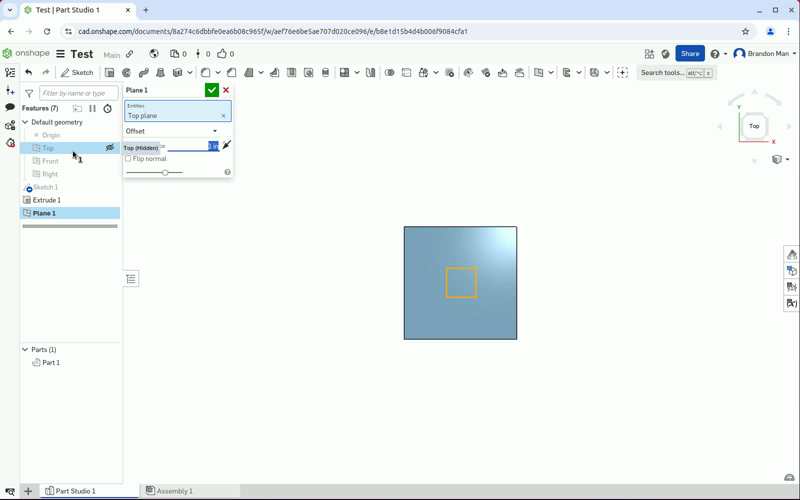
text(1.202)
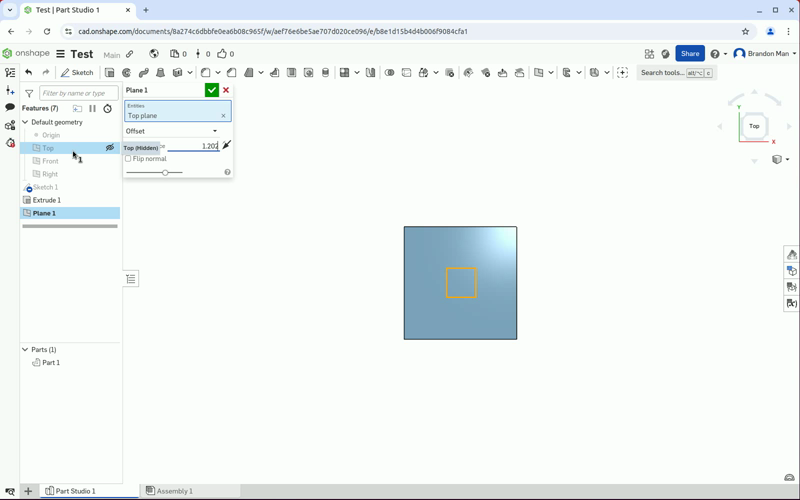
key(enter, 2)
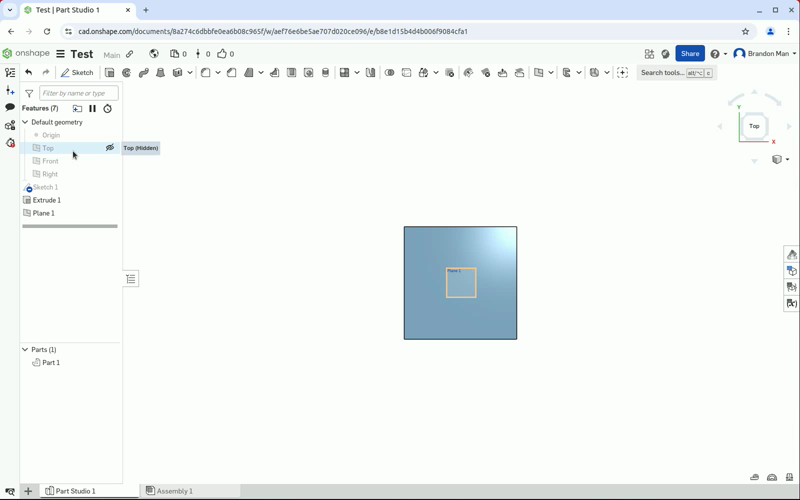
key(shift+s)
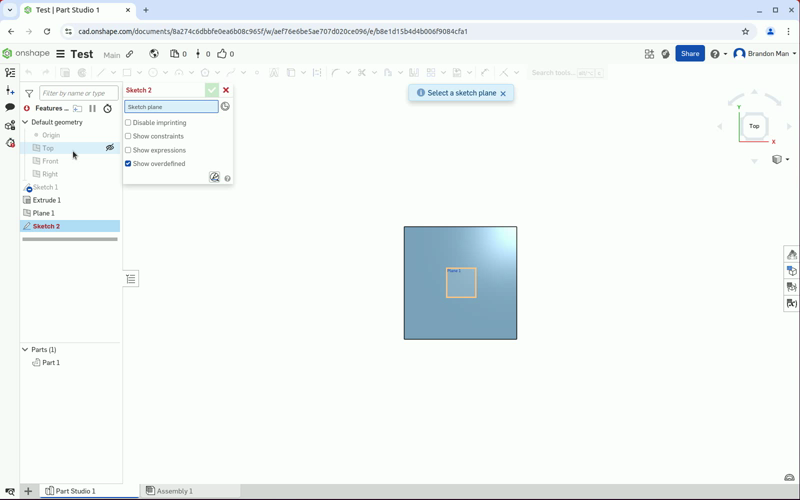
mouse_move(73, 215)
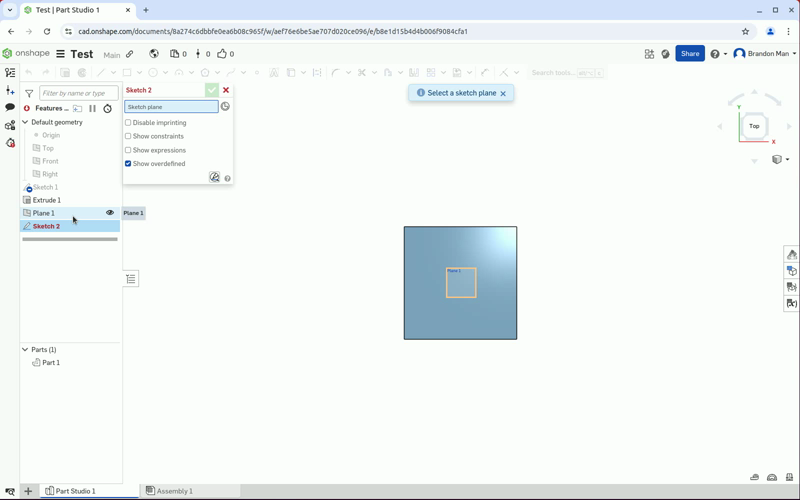
click(73, 215)
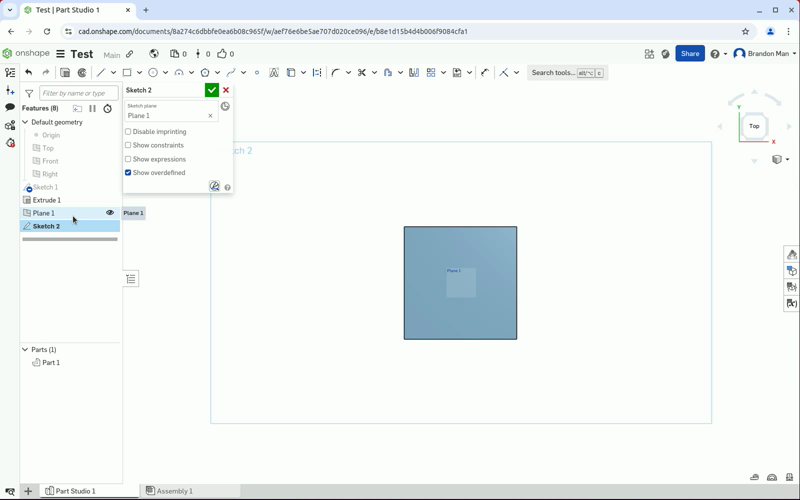
mouse_move(73, 352)
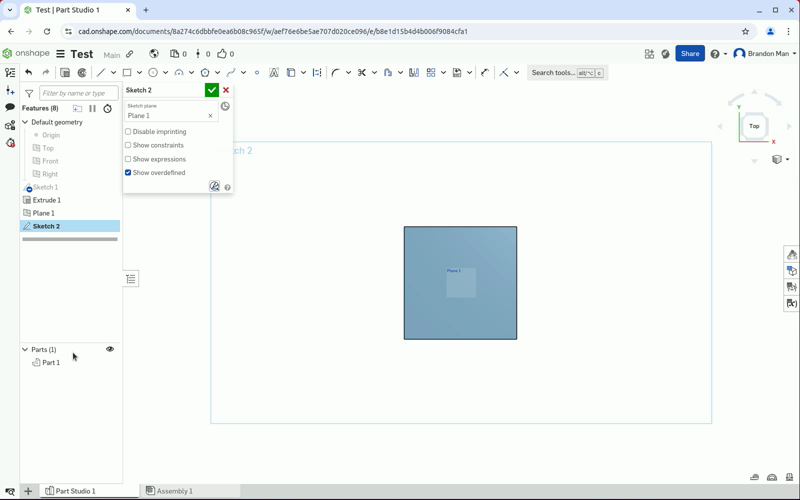
key(y)
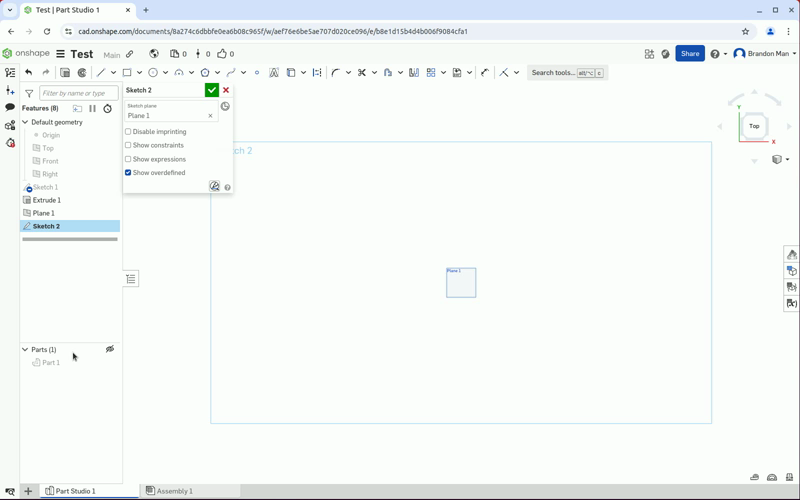
key(l)
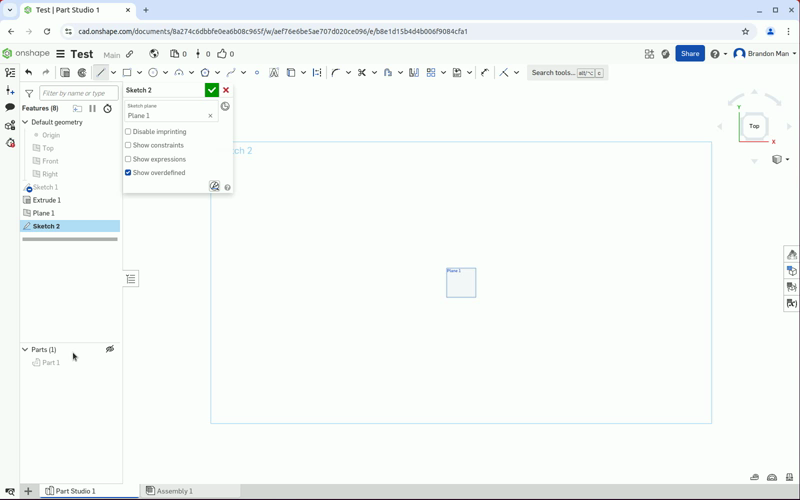
key_down(shift)
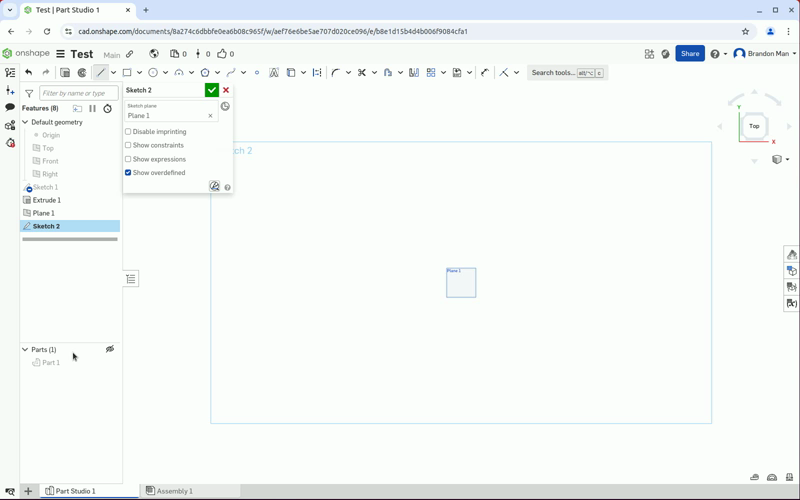
mouse_move(404, 339)
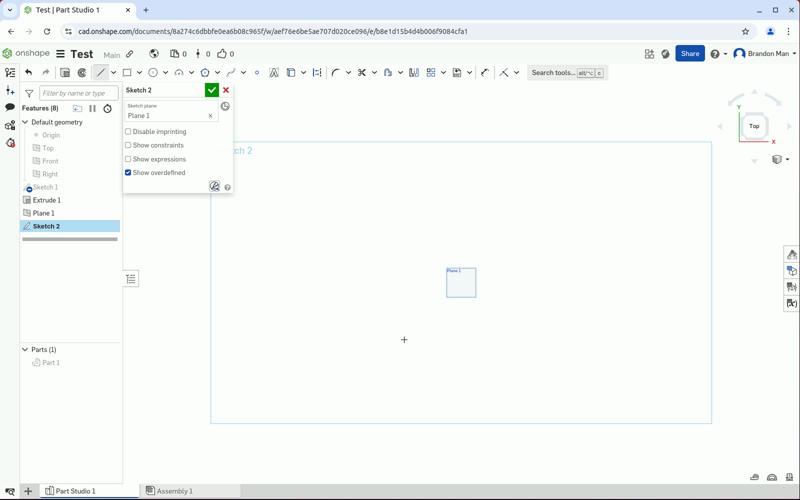
click(404, 339)
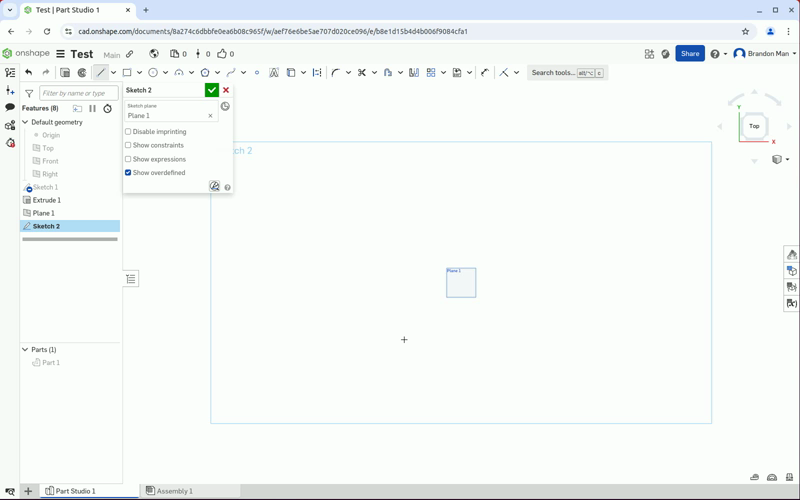
key_up(shift)
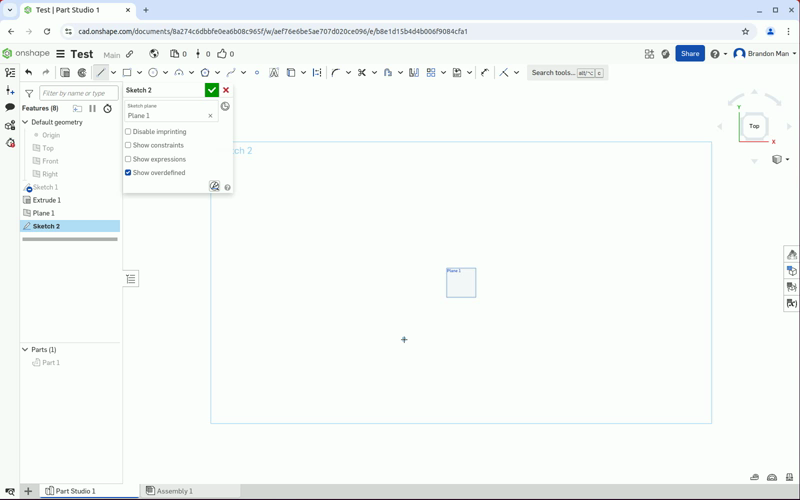
key_down(shift)
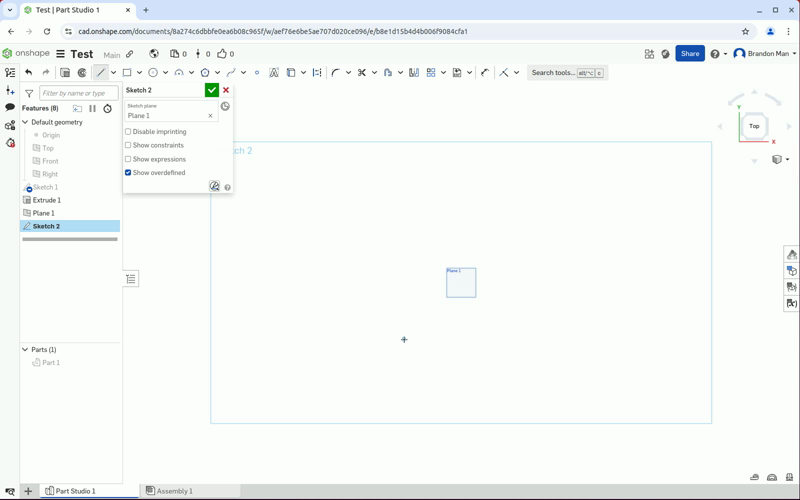
mouse_move(516, 339)
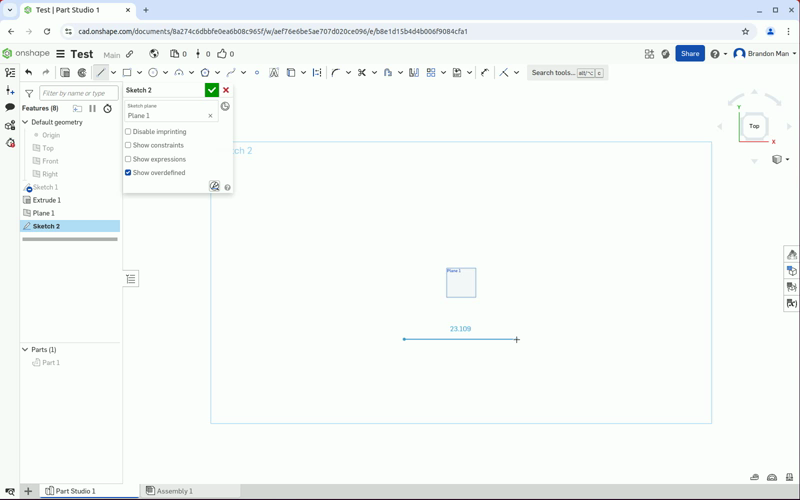
click(516, 339)
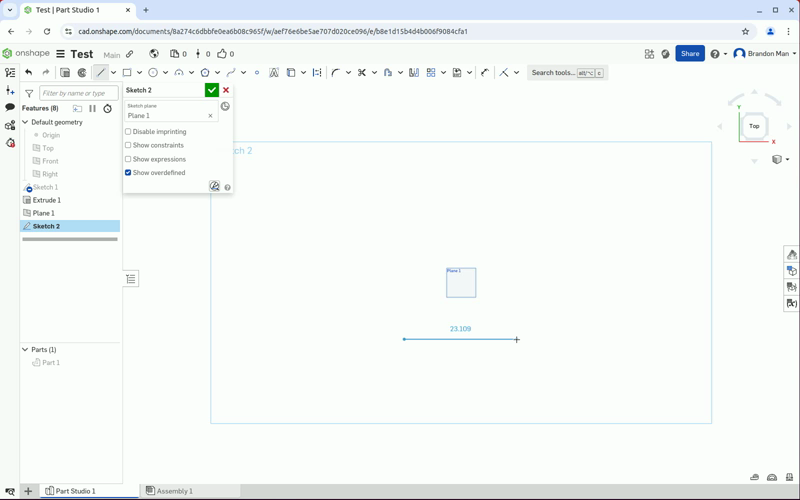
key_up(shift)
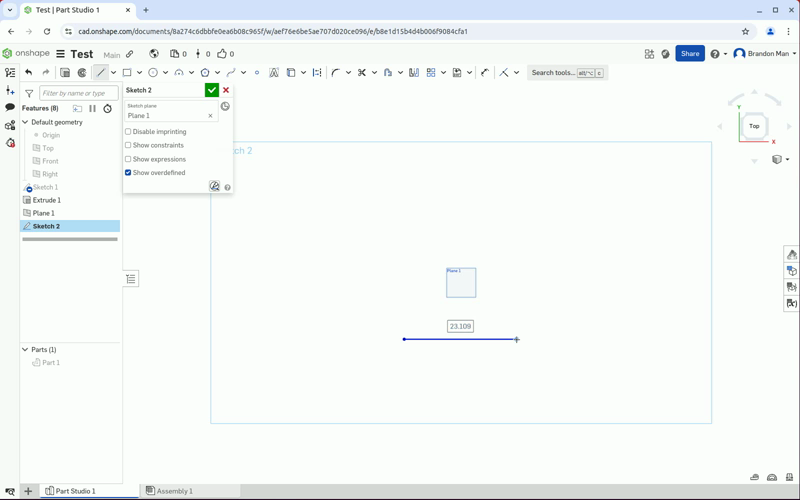
key_down(shift)
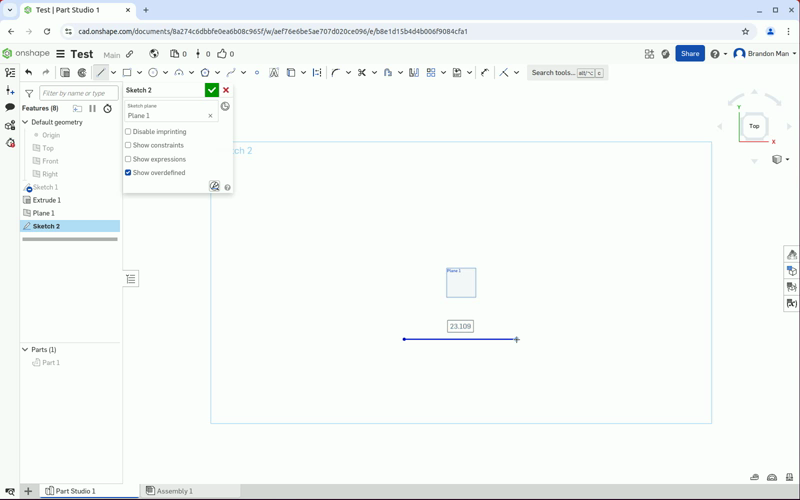
mouse_move(516, 226)
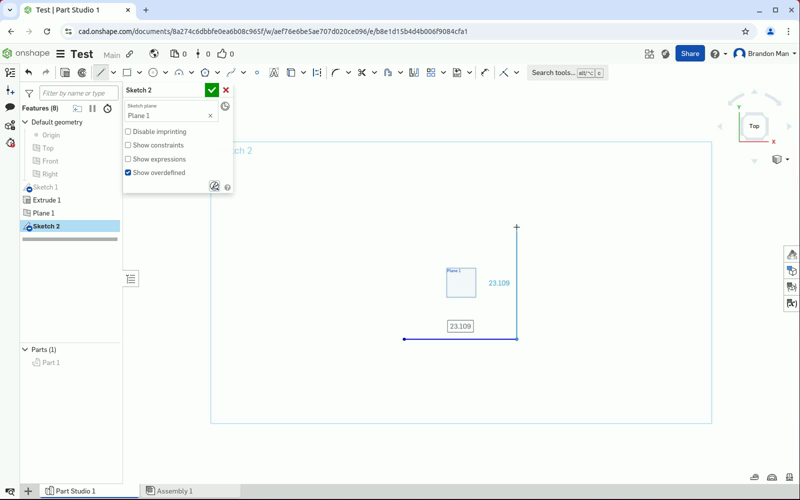
click(516, 226)
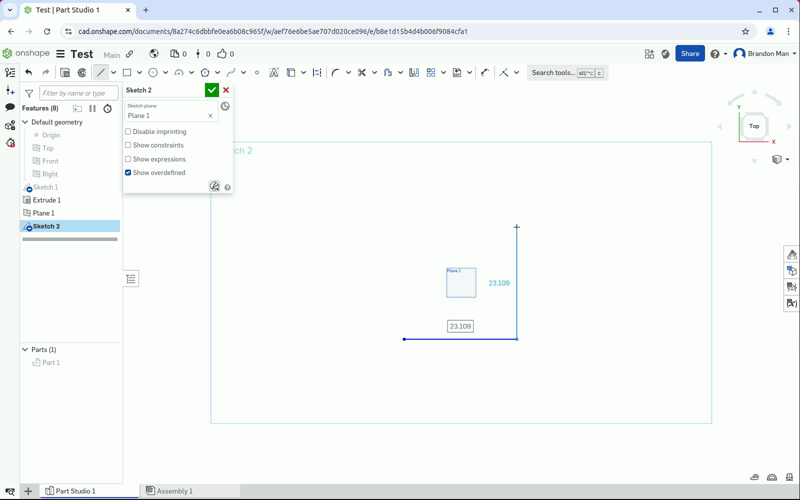
key_up(shift)
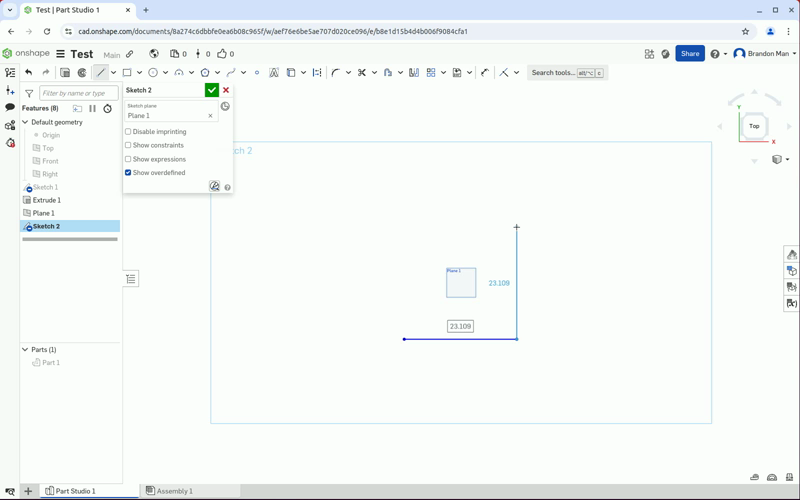
key_down(shift)
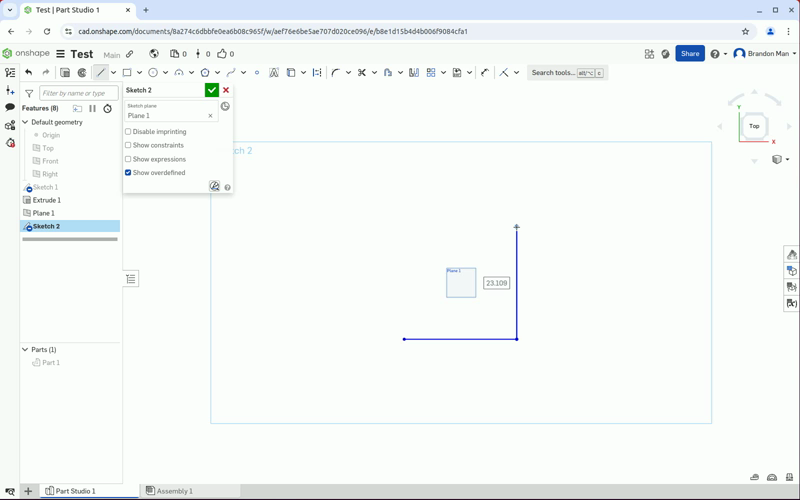
mouse_move(404, 226)
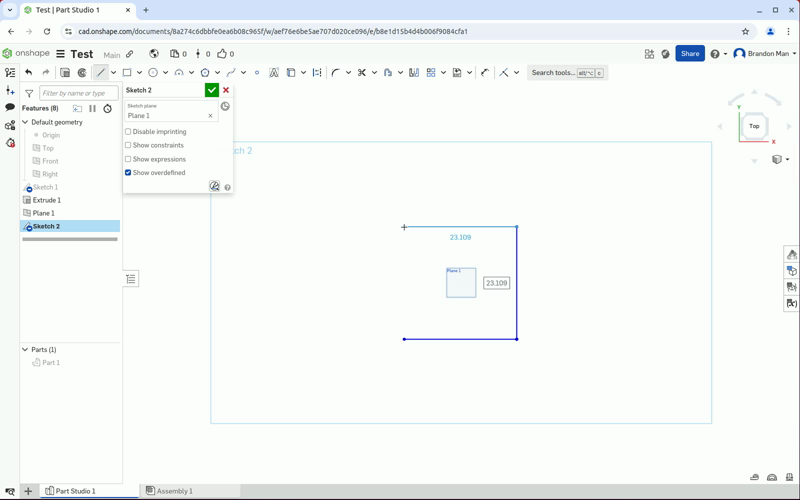
click(404, 226)
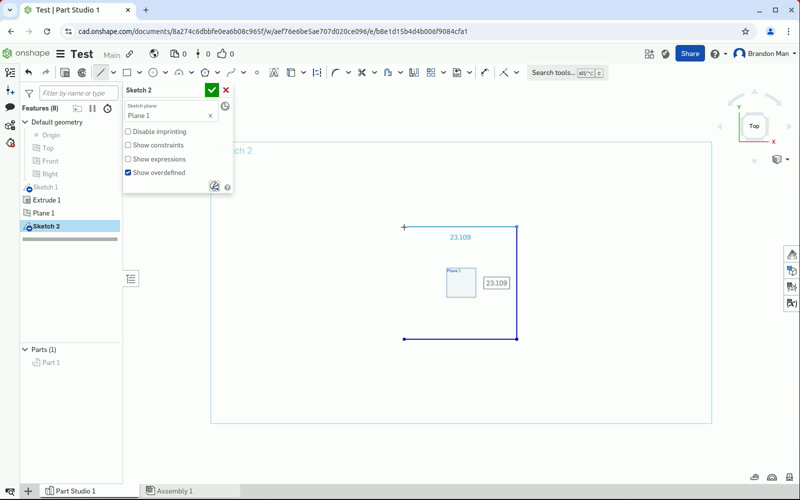
key_up(shift)
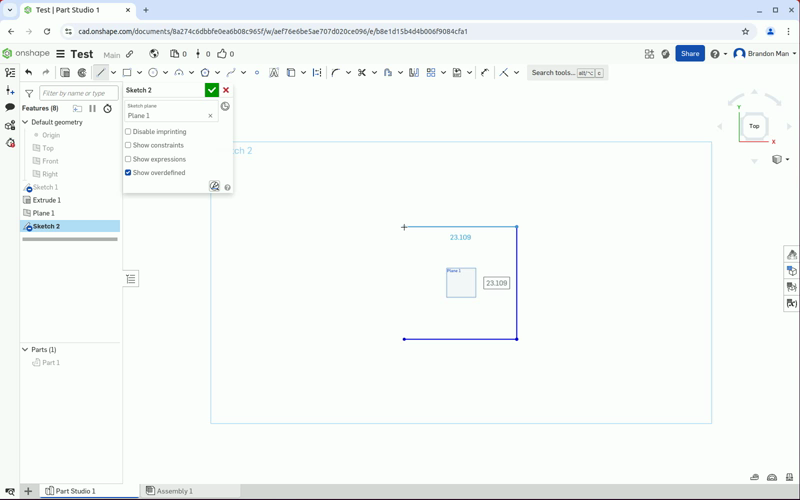
key_down(shift)
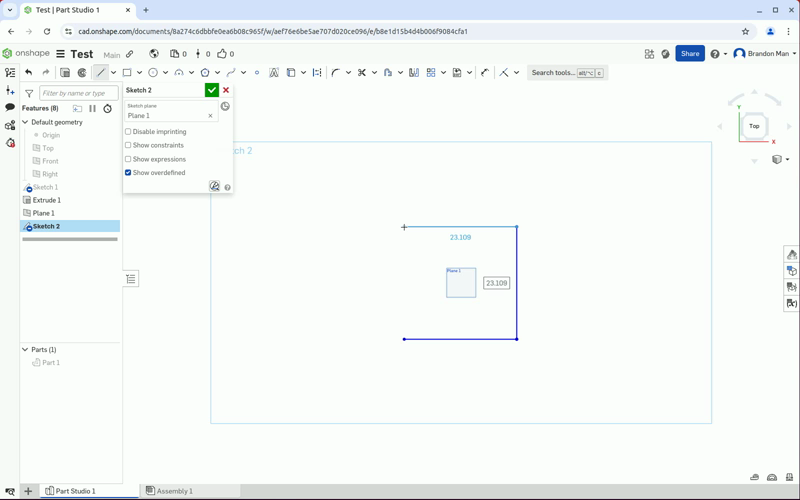
mouse_move(404, 339)
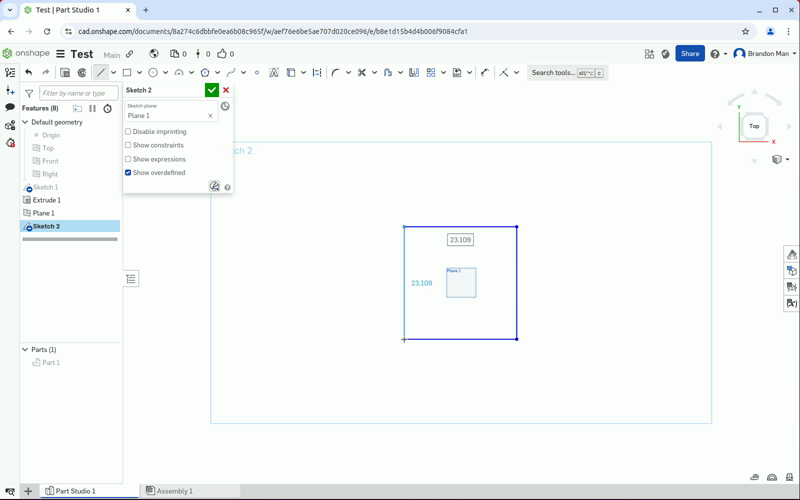
key_up(shift)
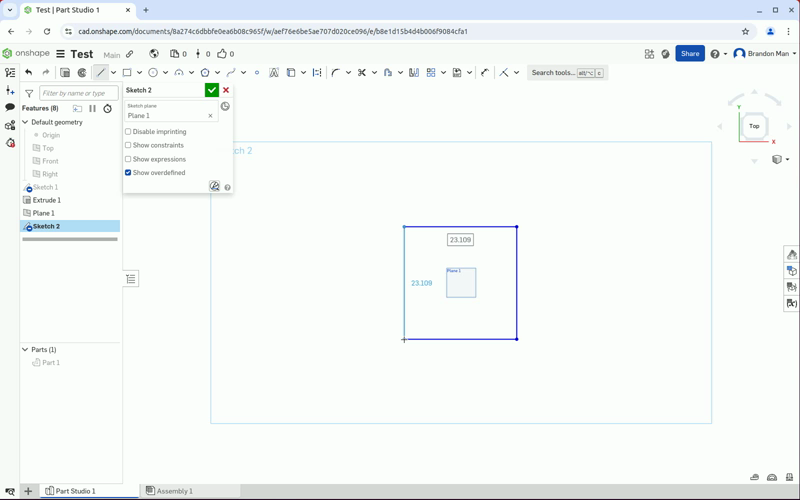
click(404, 339)
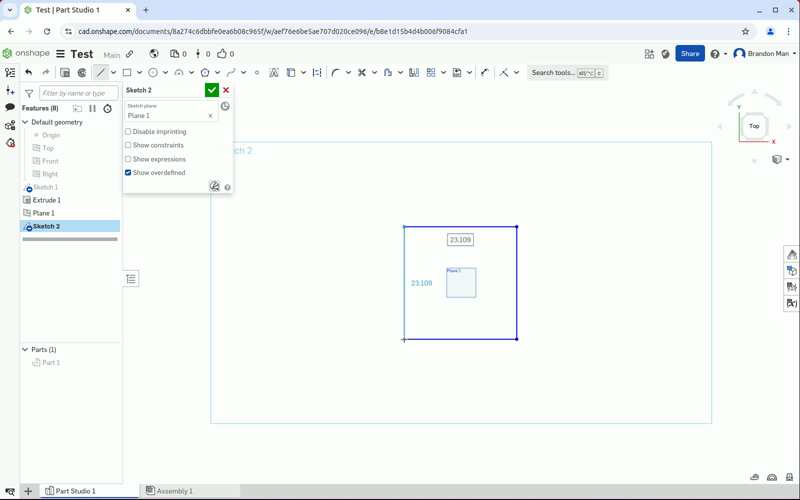
key(esc)
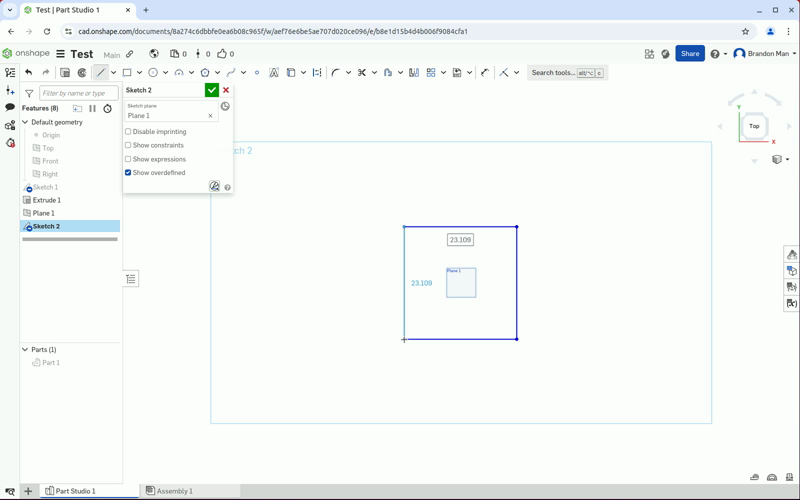
key(l)
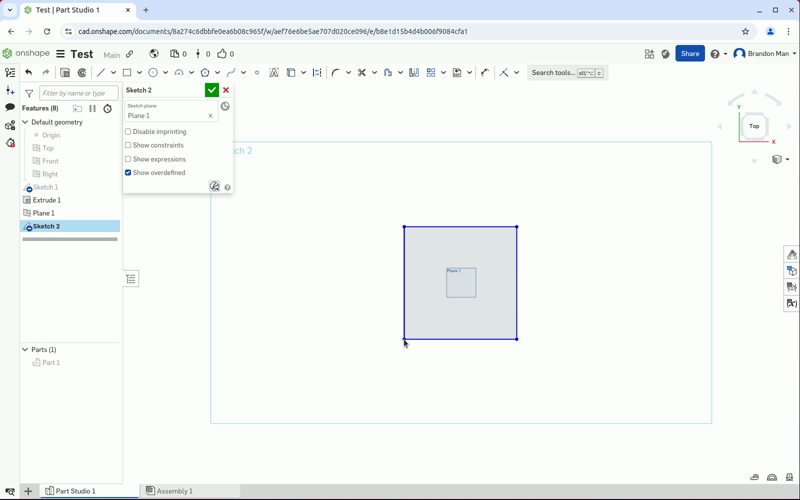
key_down(shift)
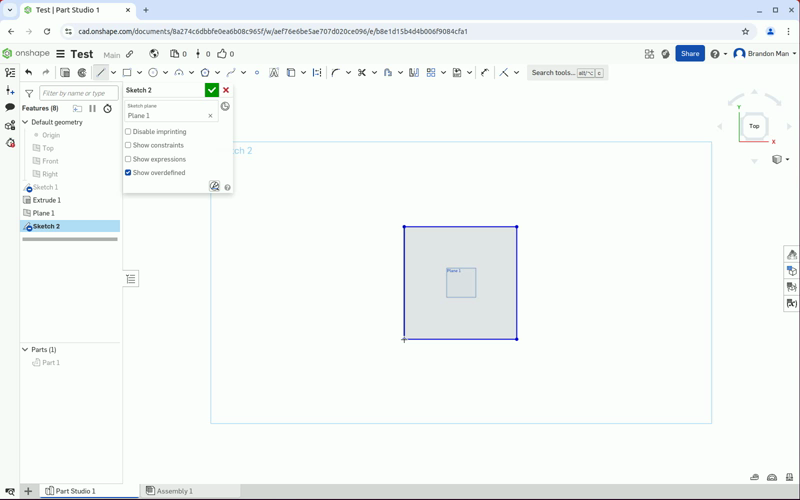
mouse_move(407, 335)
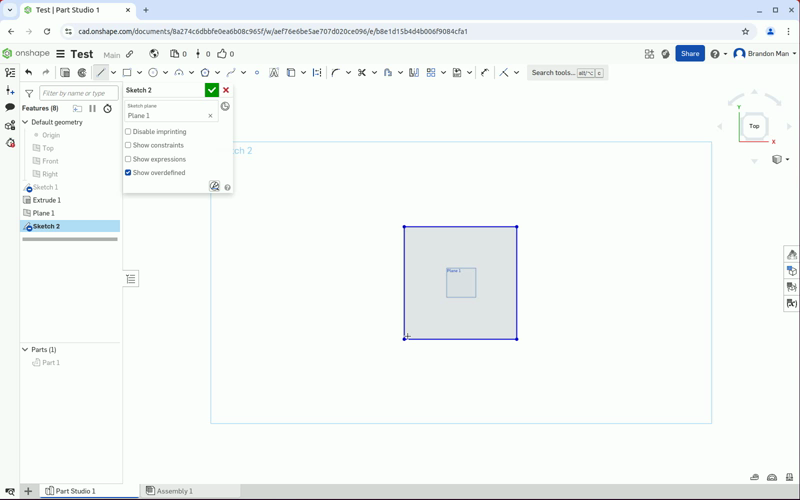
click(407, 335)
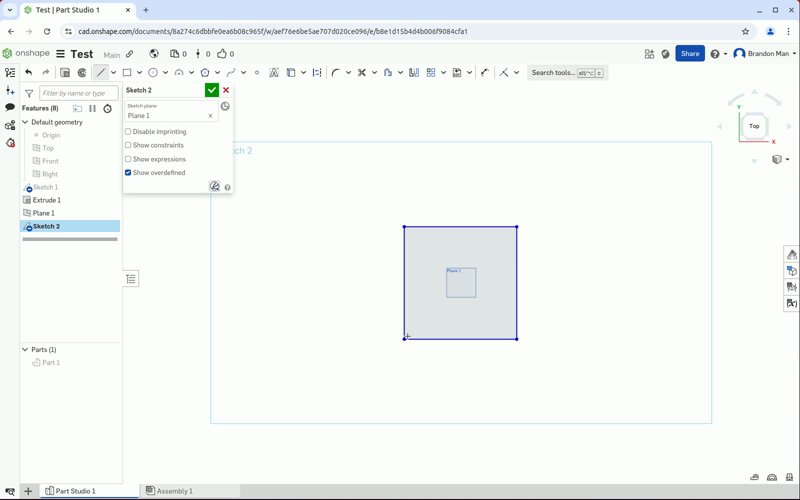
key_up(shift)
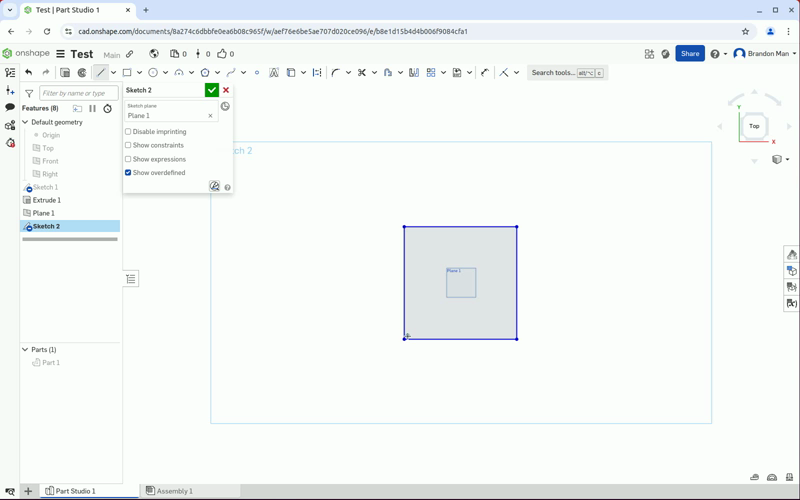
key_down(shift)
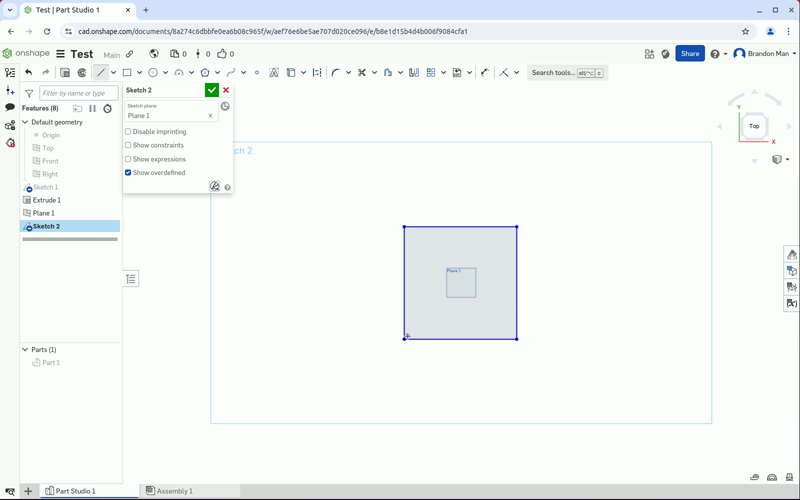
mouse_move(513, 335)
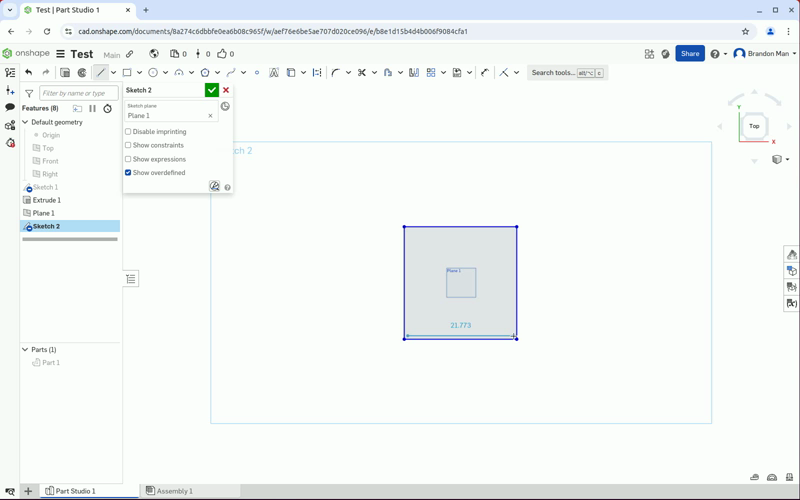
click(513, 335)
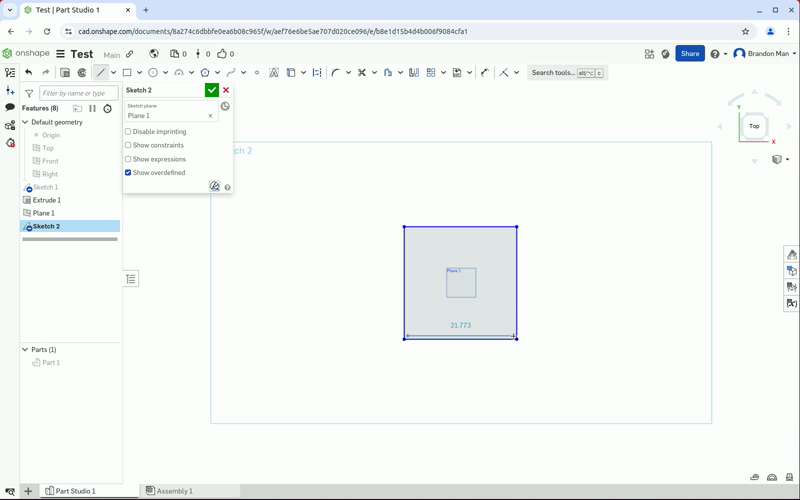
key_up(shift)
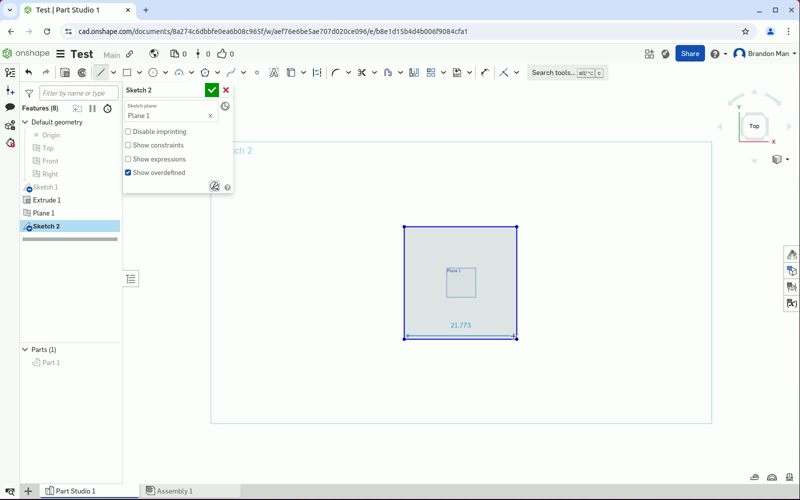
key_down(shift)
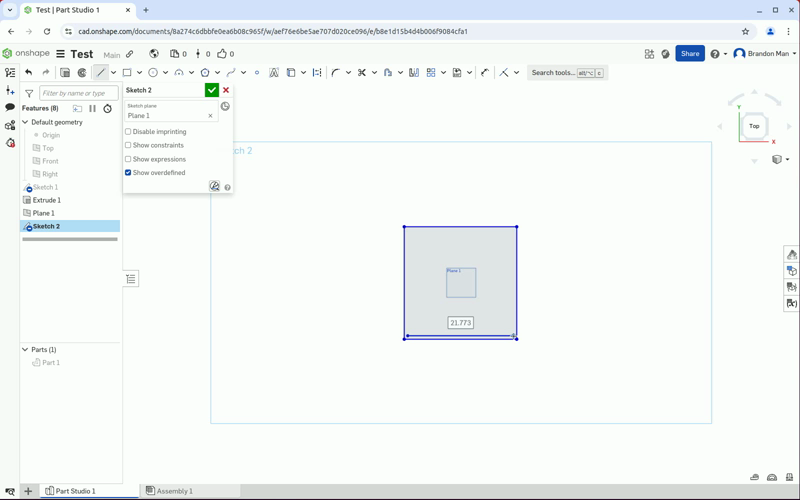
mouse_move(513, 230)
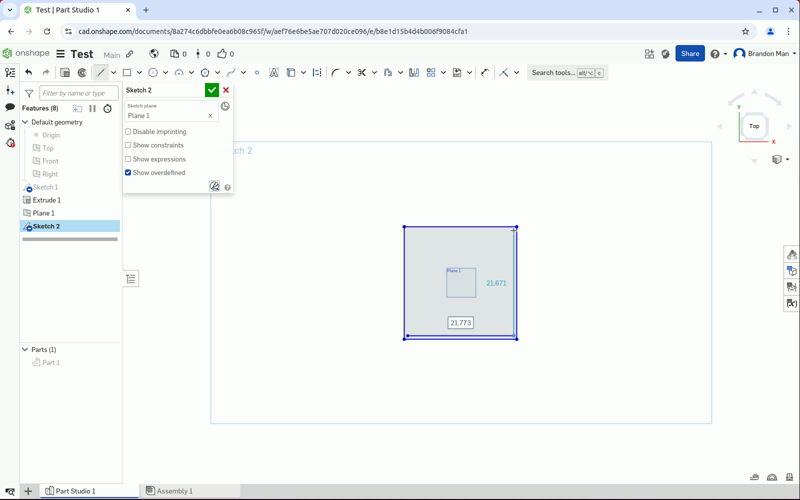
click(513, 230)
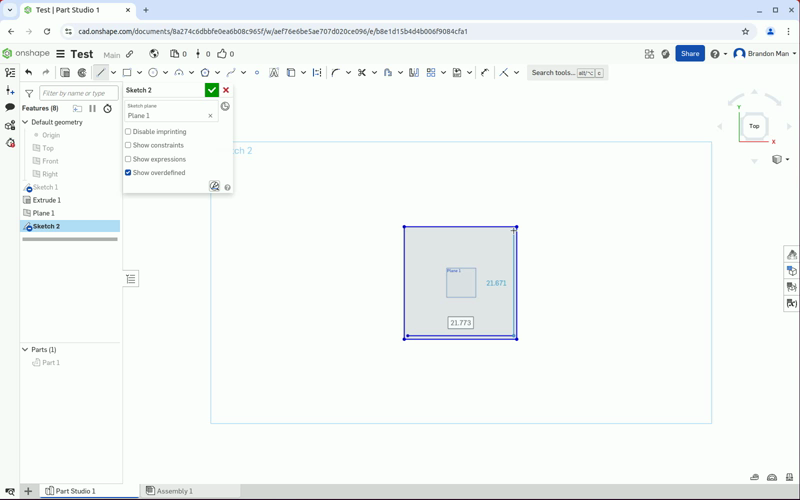
key_up(shift)
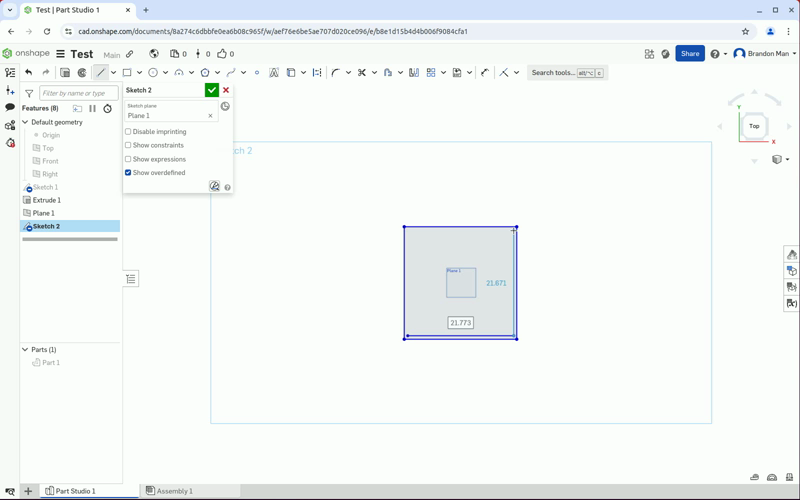
key_down(shift)
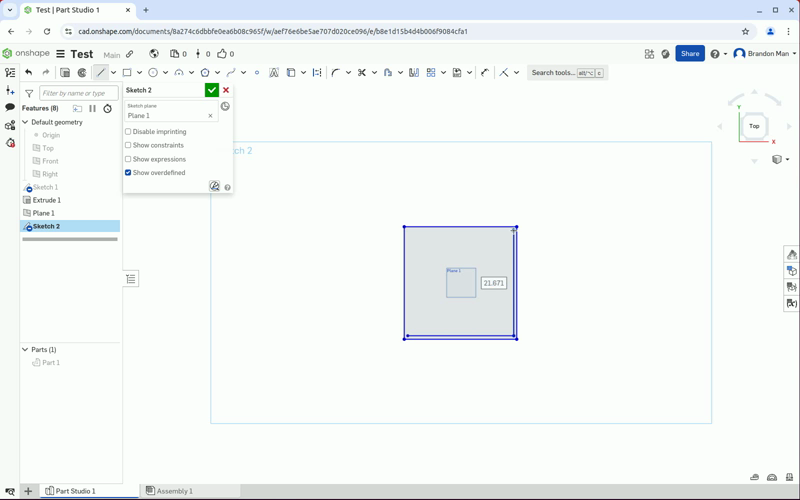
mouse_move(407, 230)
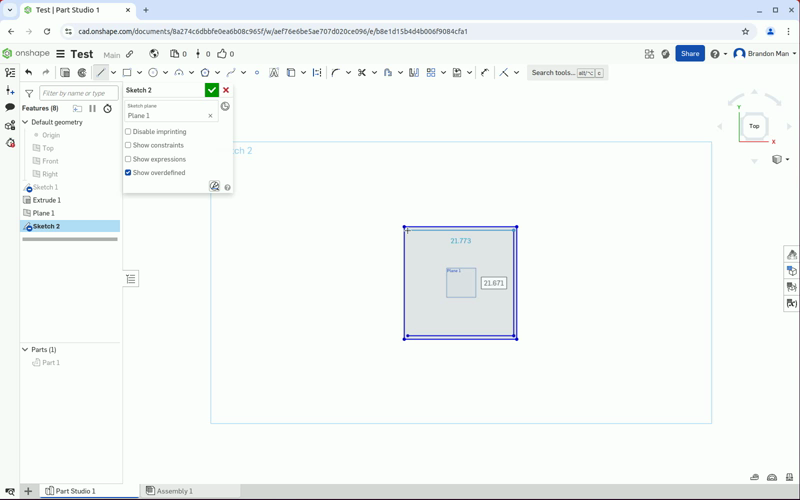
click(407, 230)
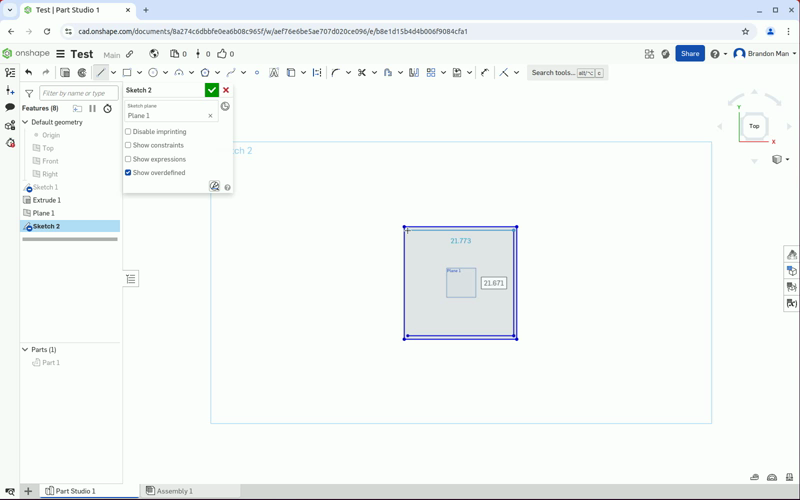
key_up(shift)
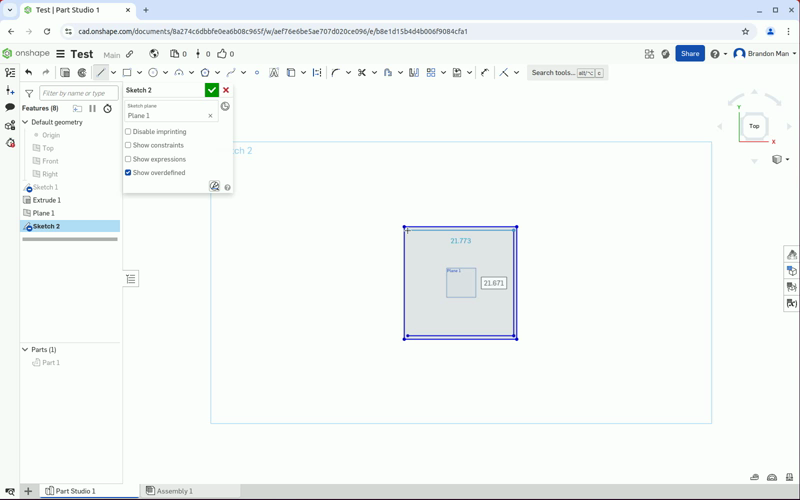
key_down(shift)
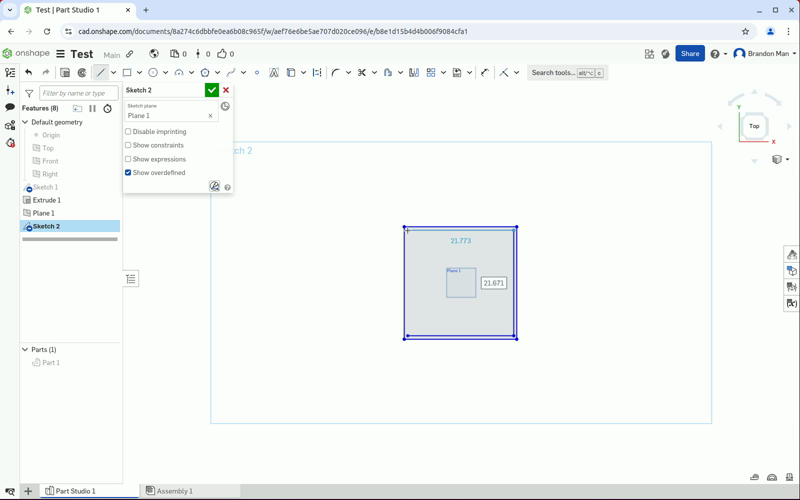
mouse_move(407, 335)
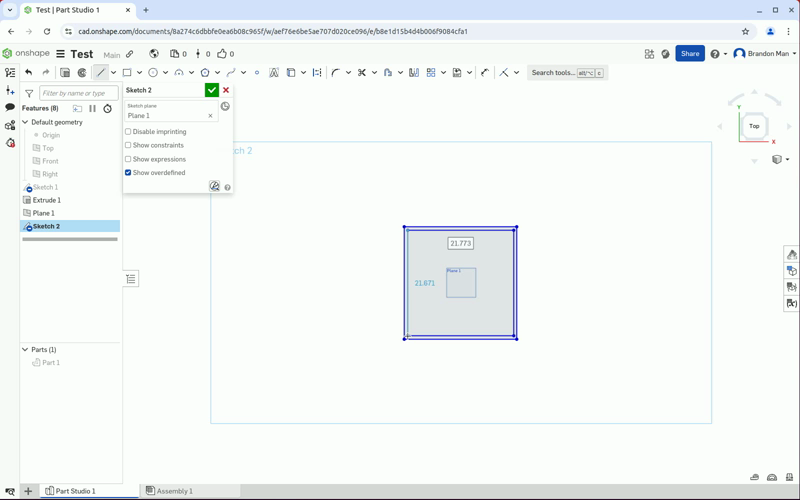
key_up(shift)
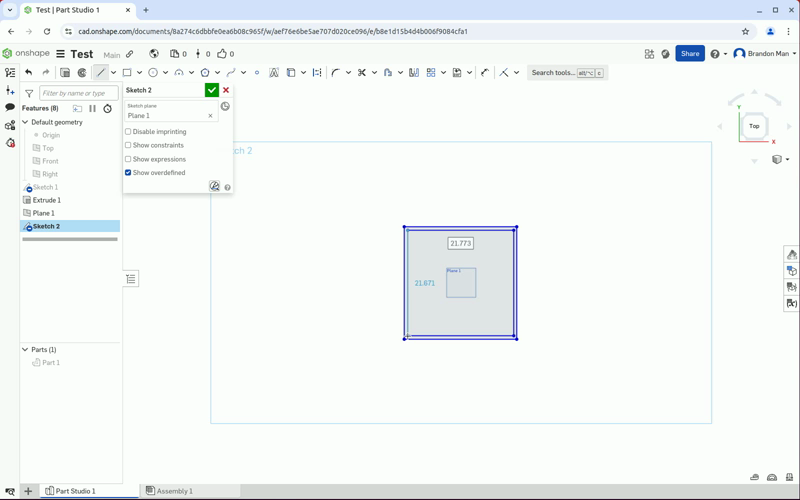
click(407, 335)
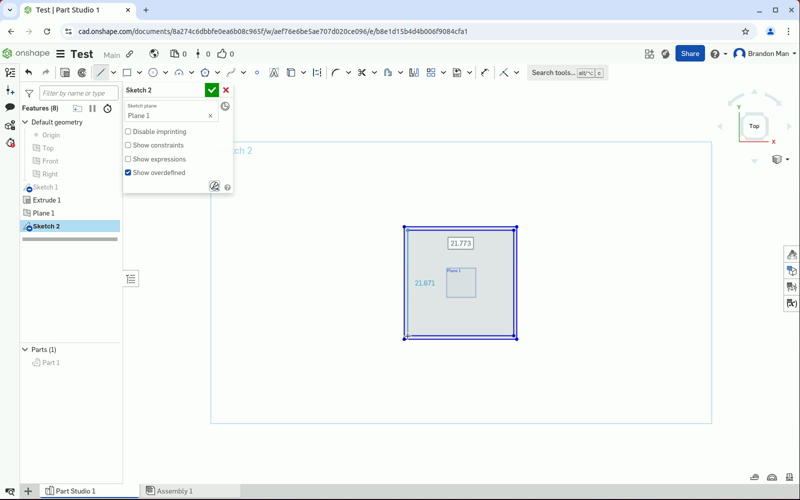
key(esc)
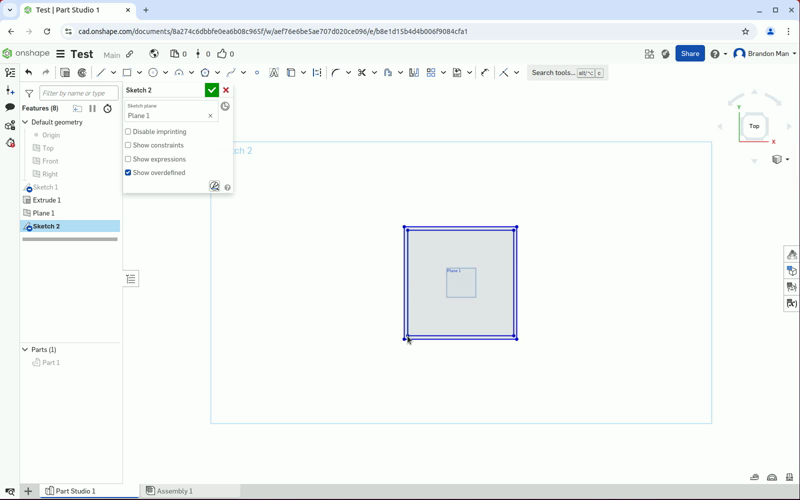
mouse_move(515, 234)
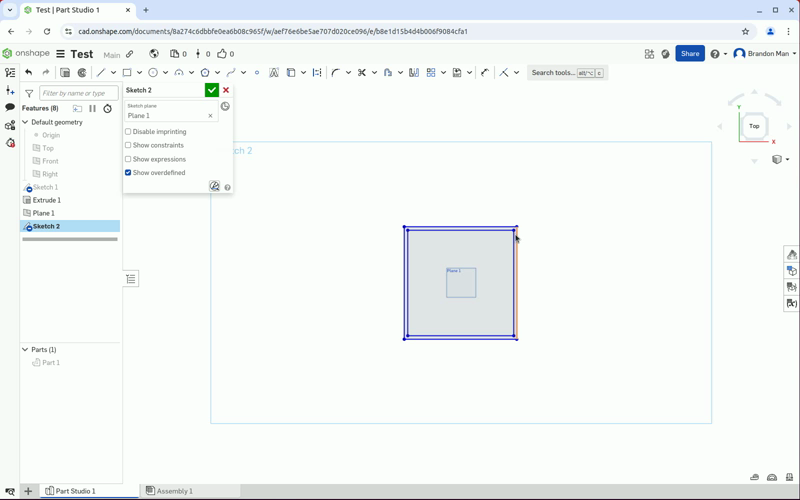
scroll(6)
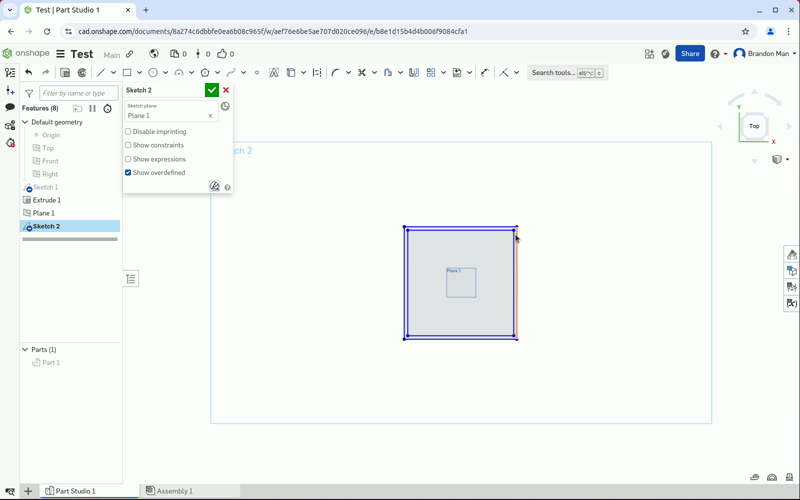
scroll(6)
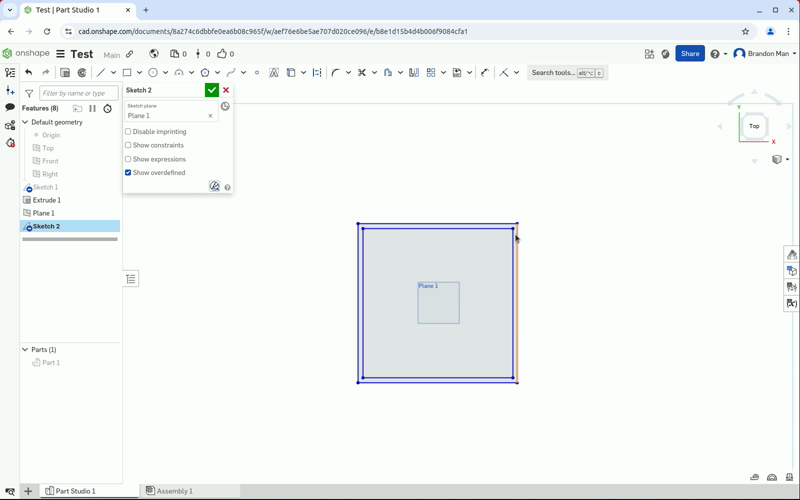
scroll(6)
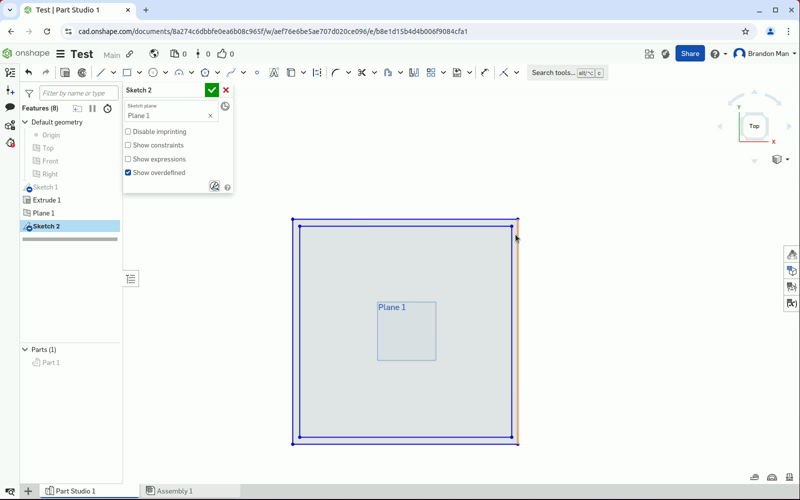
scroll(6)
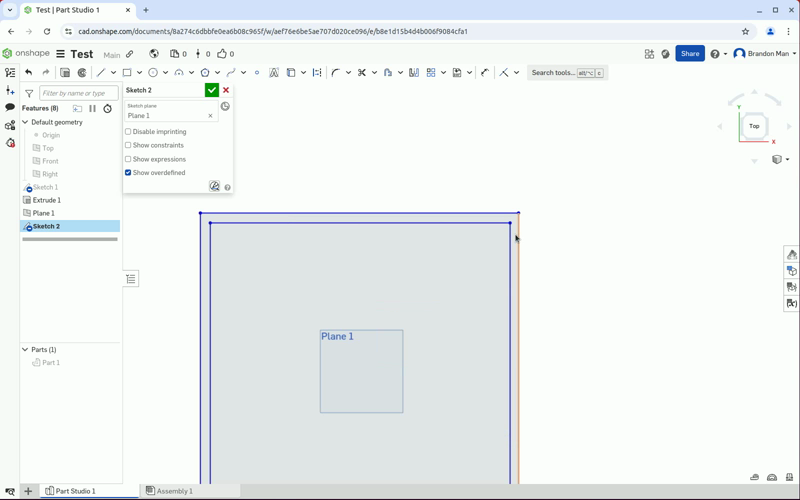
scroll(6)
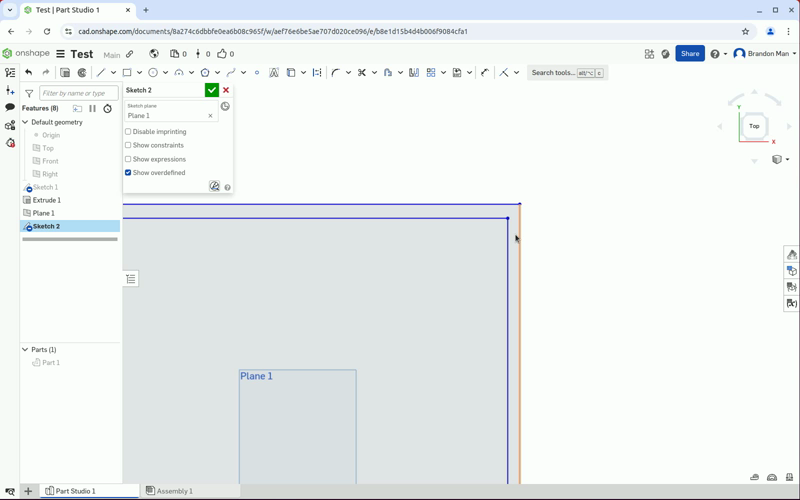
scroll(6)
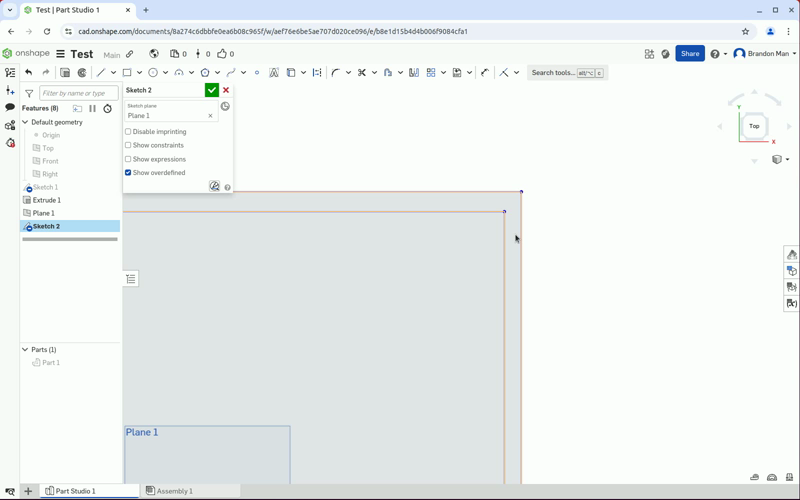
scroll(6)
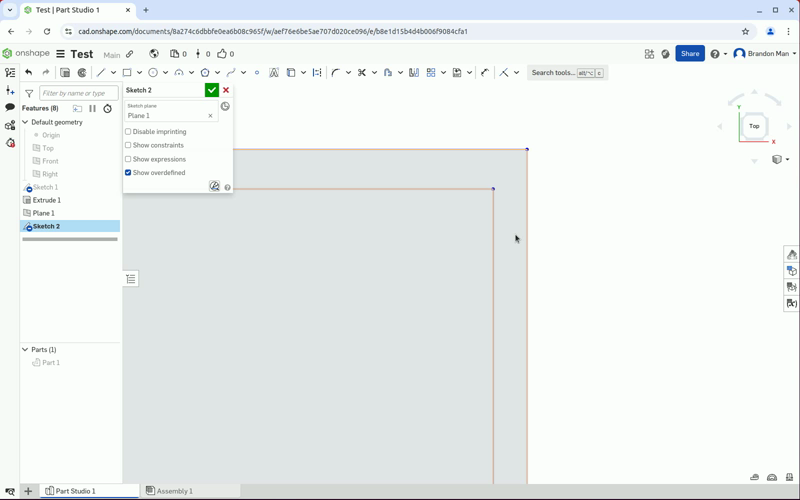
click(515, 234)
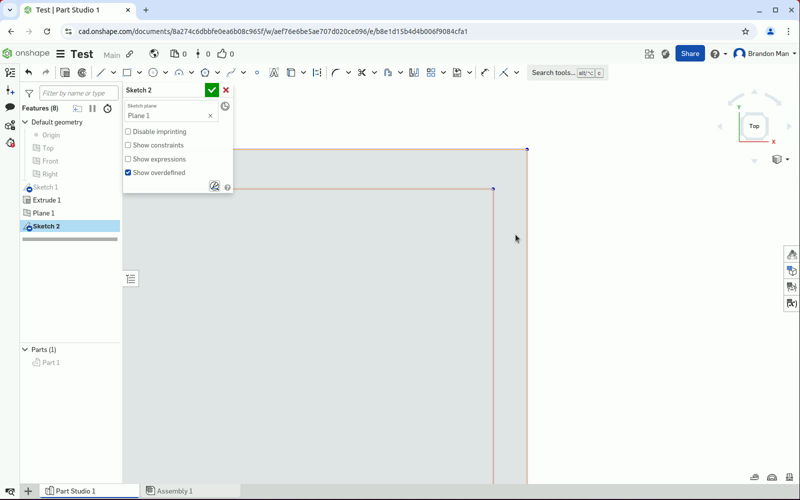
scroll(-6)
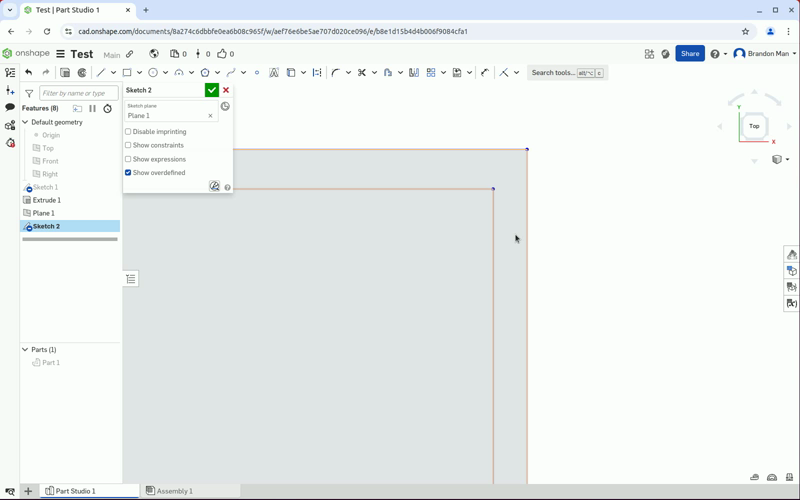
scroll(-6)
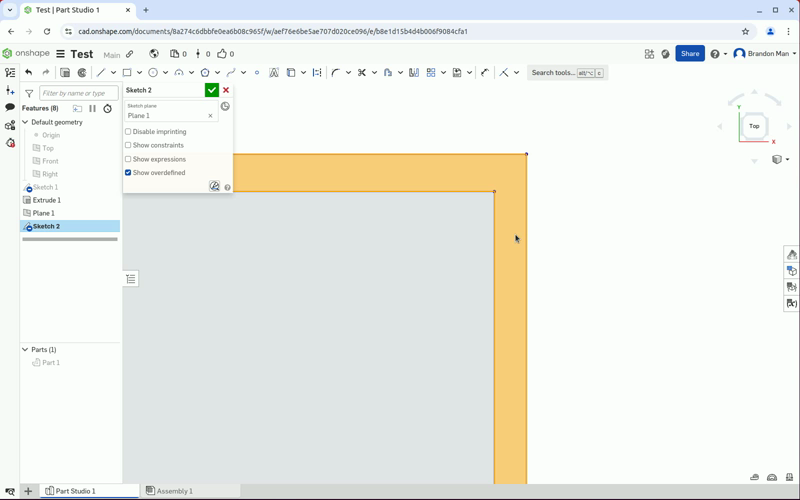
scroll(-6)
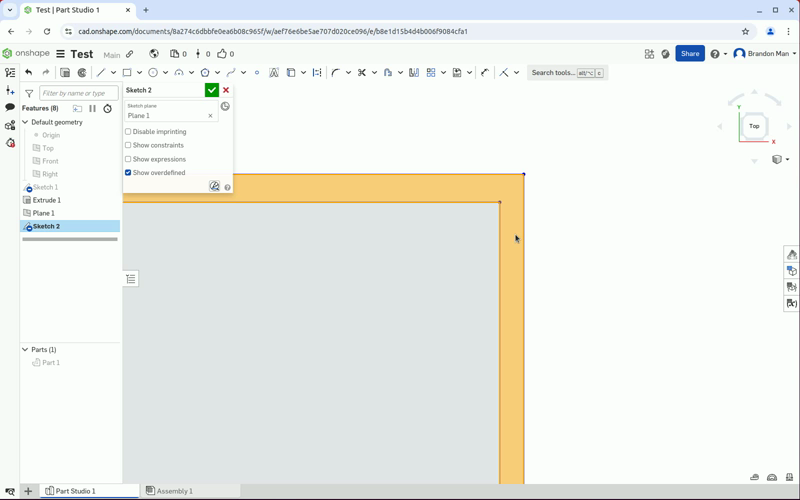
scroll(-6)
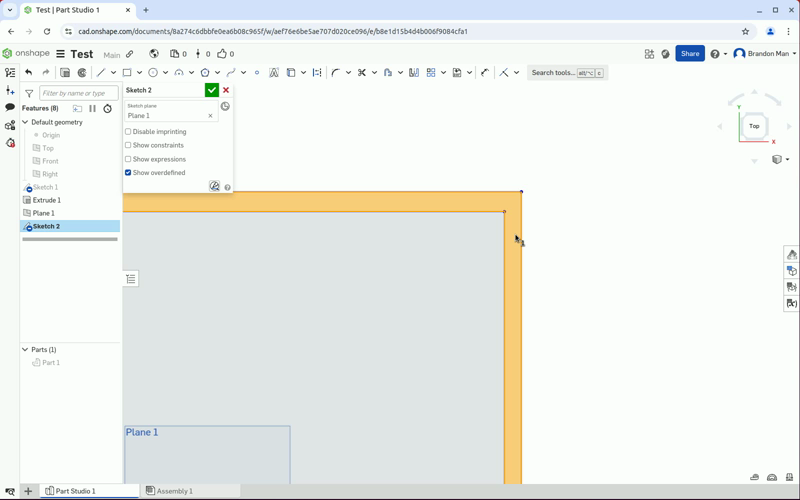
scroll(-6)
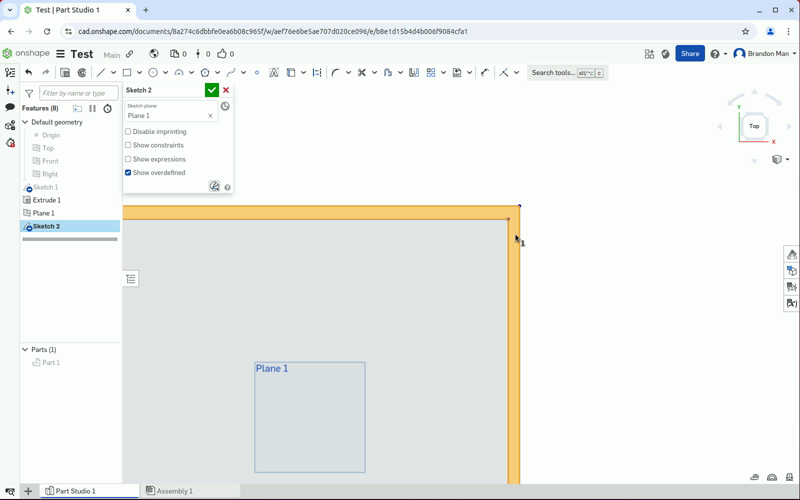
scroll(-6)
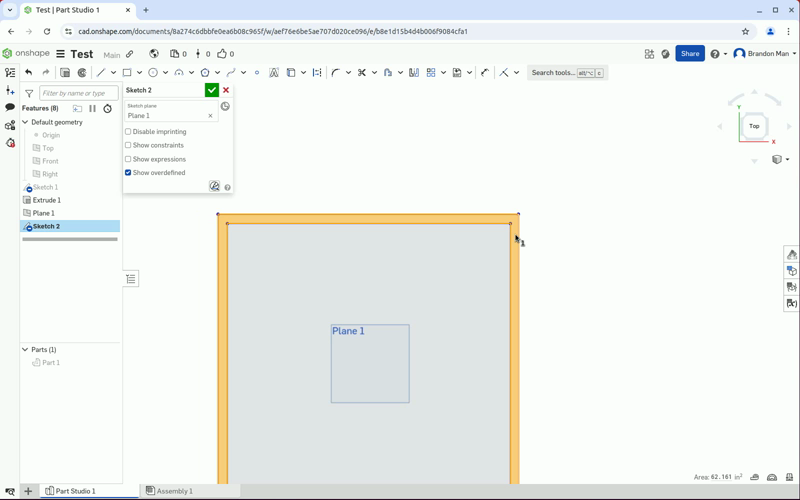
scroll(-6)
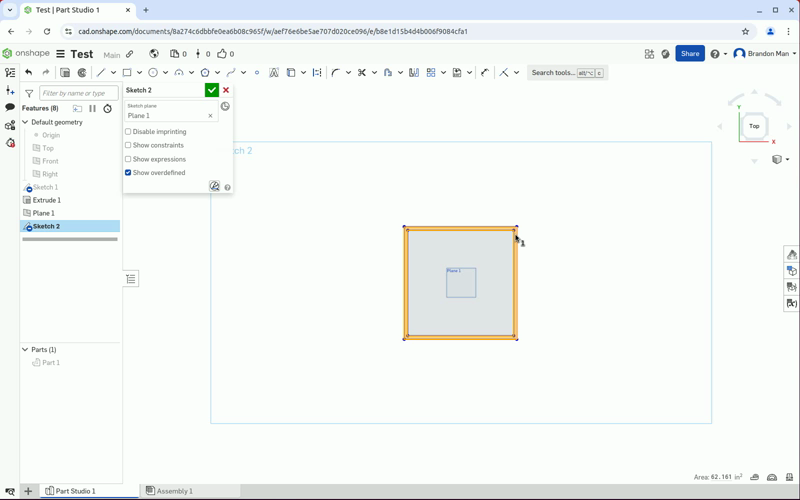
mouse_move(73, 352)
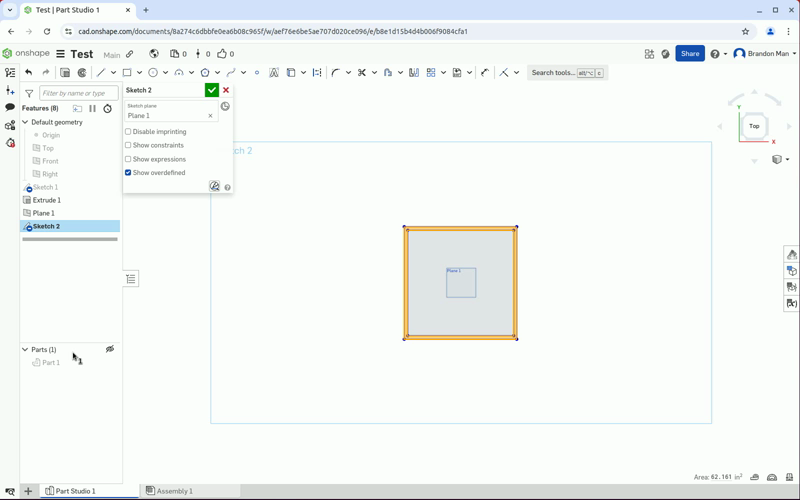
key(shift+y)
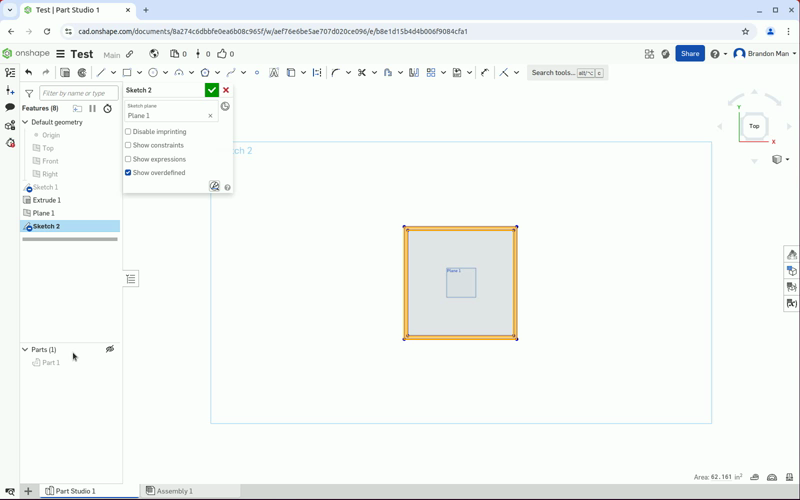
key(shift+e)
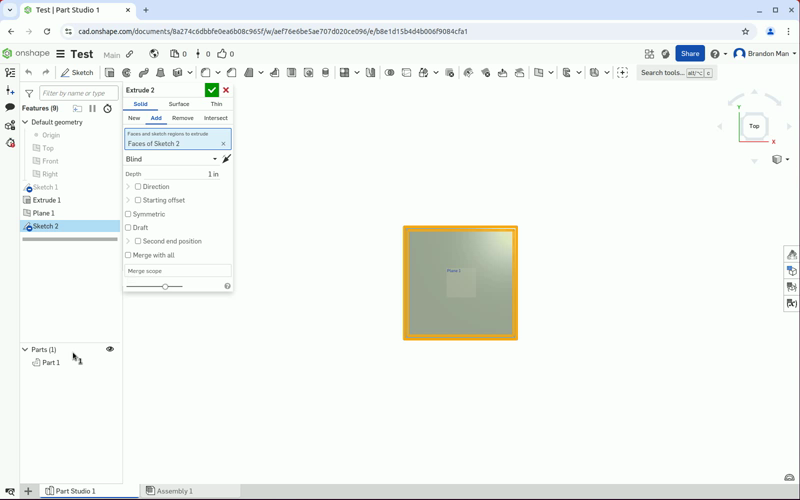
mouse_move(143, 106)
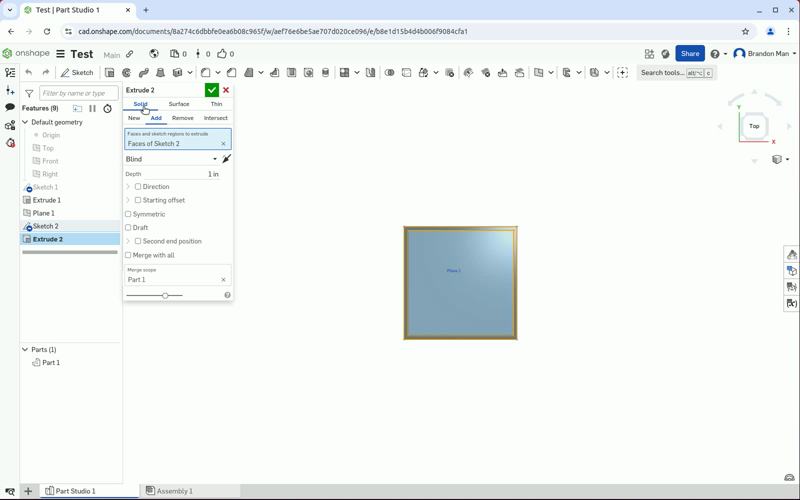
click(143, 106)
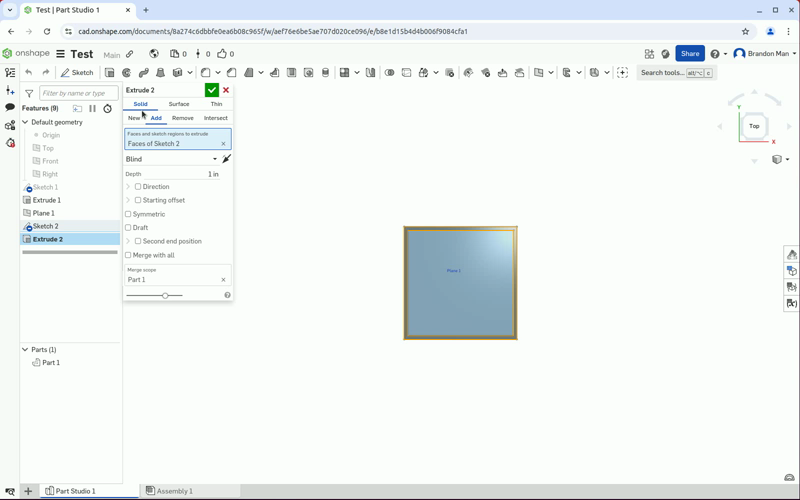
mouse_move(137, 120)
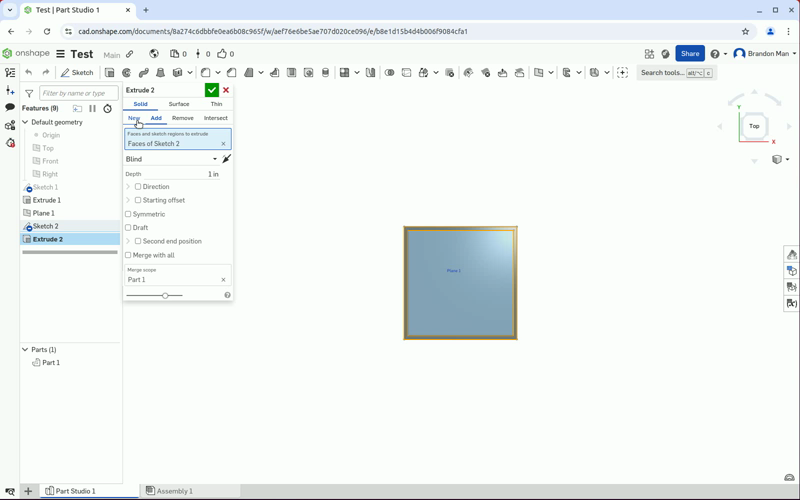
click(137, 120)
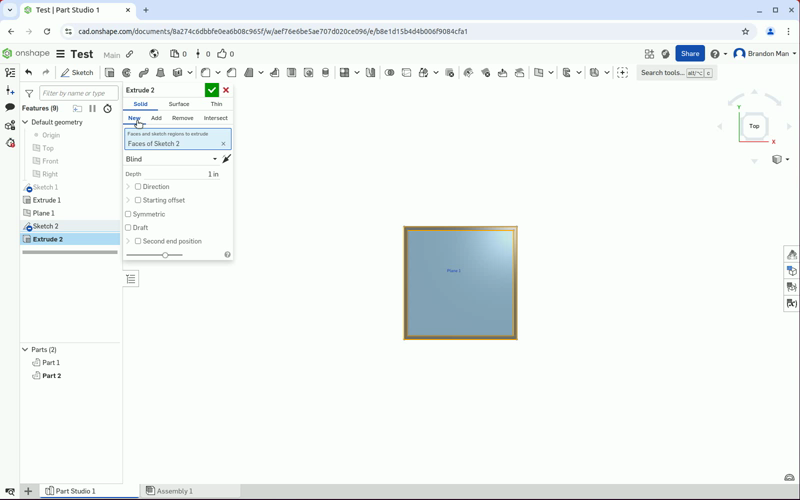
key(tab, 4)
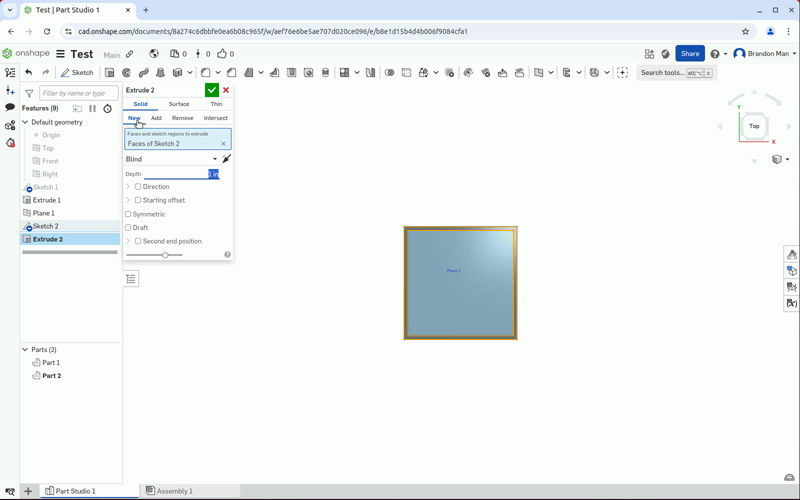
text(21.905)
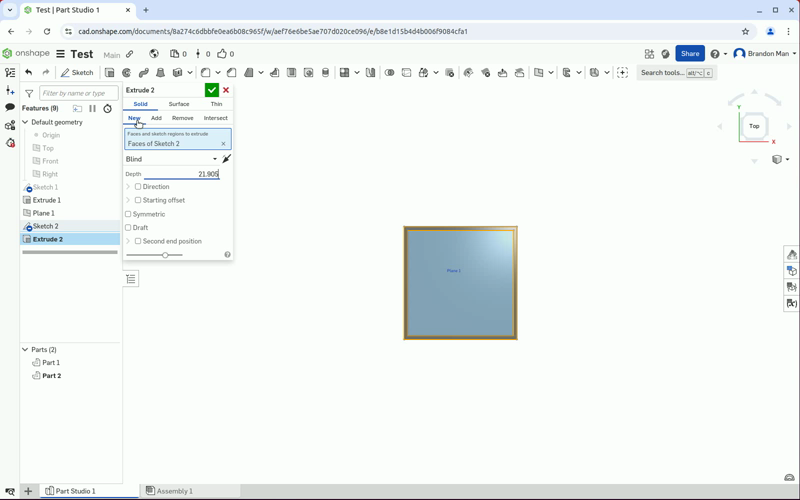
key(enter)
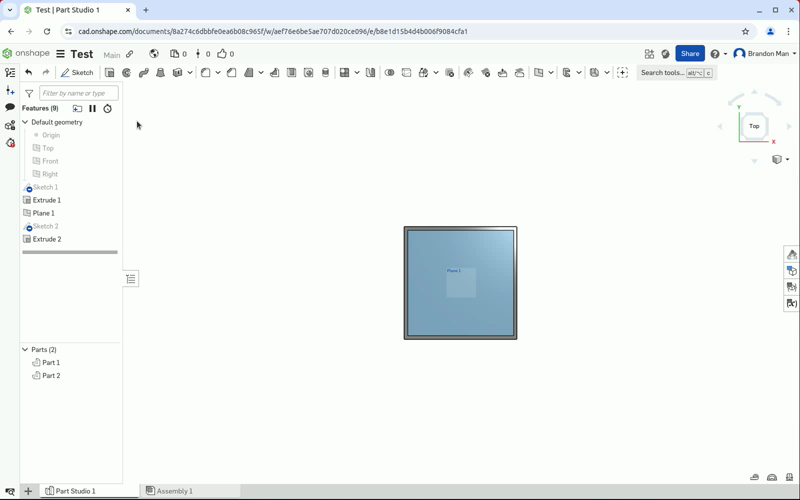
key(shift+h)
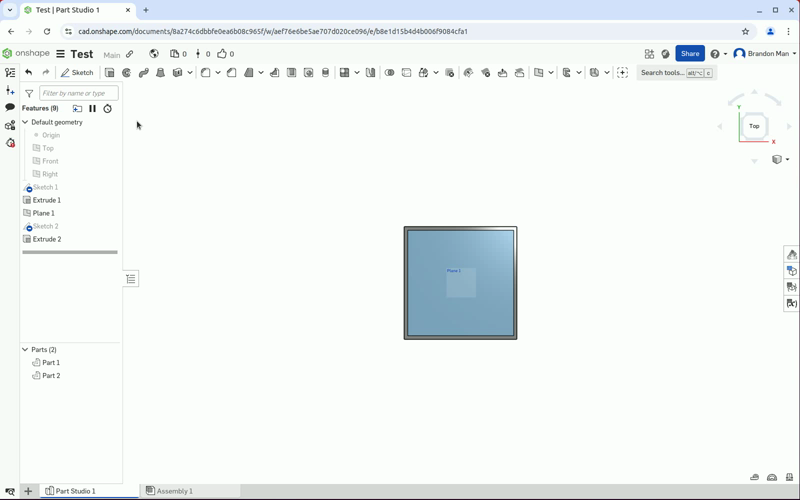
key(shift+h)
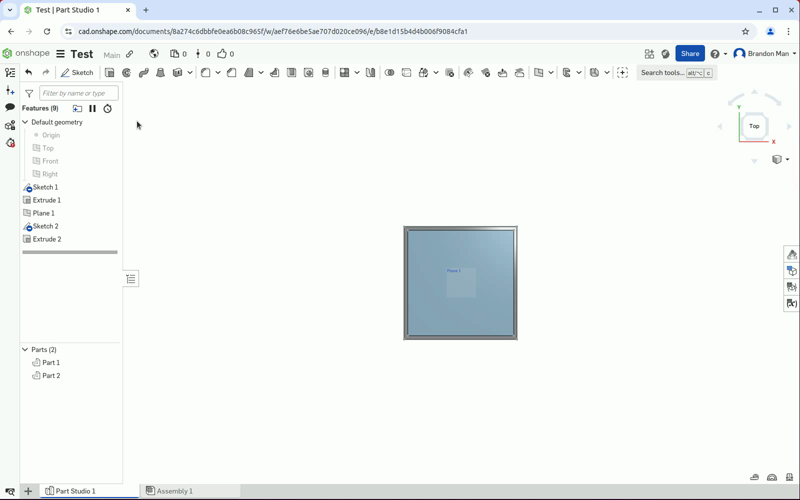
key(shift+7)
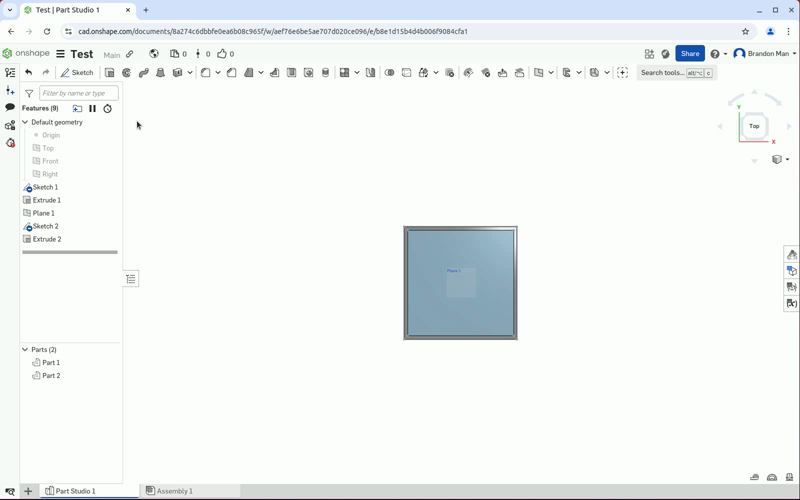
key(up, 3)
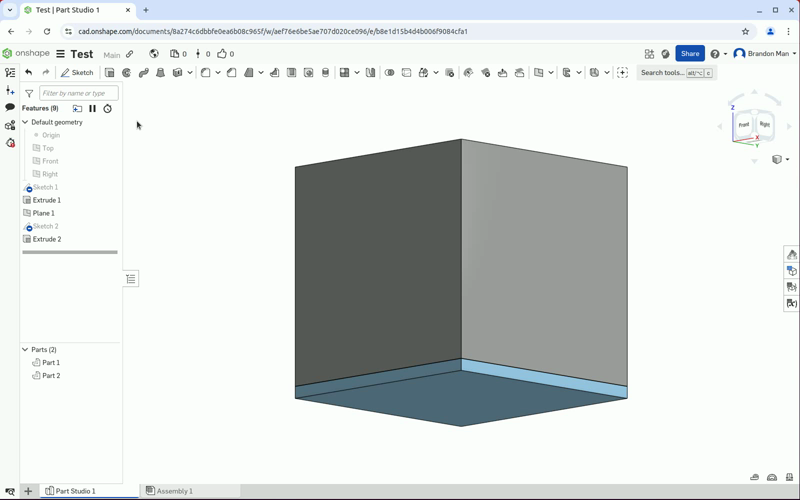
key(left, 3)
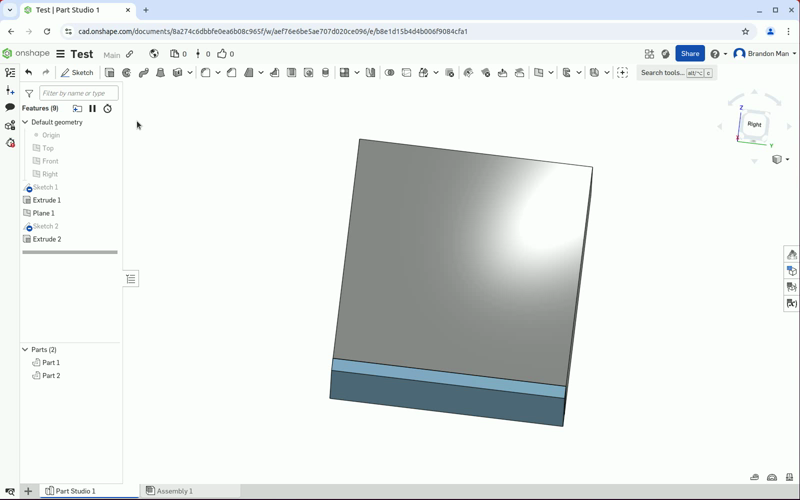
key(right, 3)
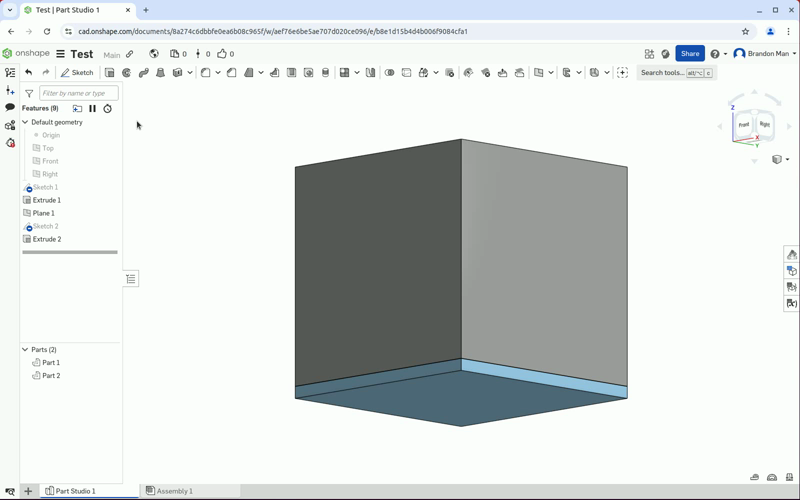
key(down, 3)
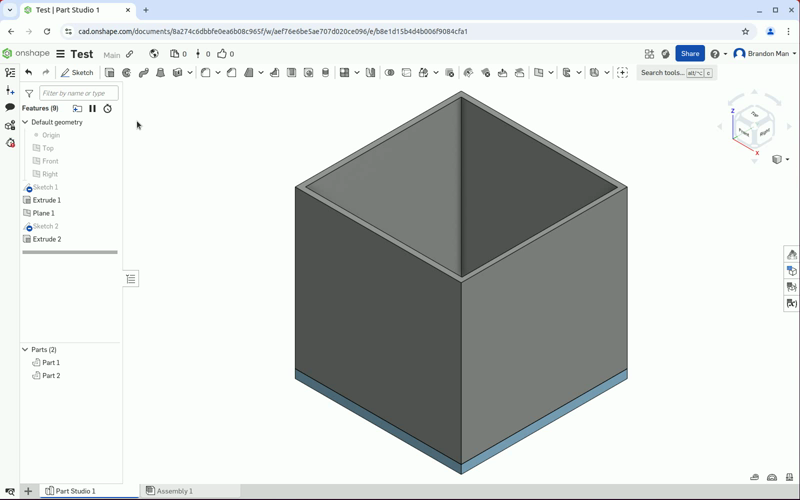
mouse_move(73, 189)
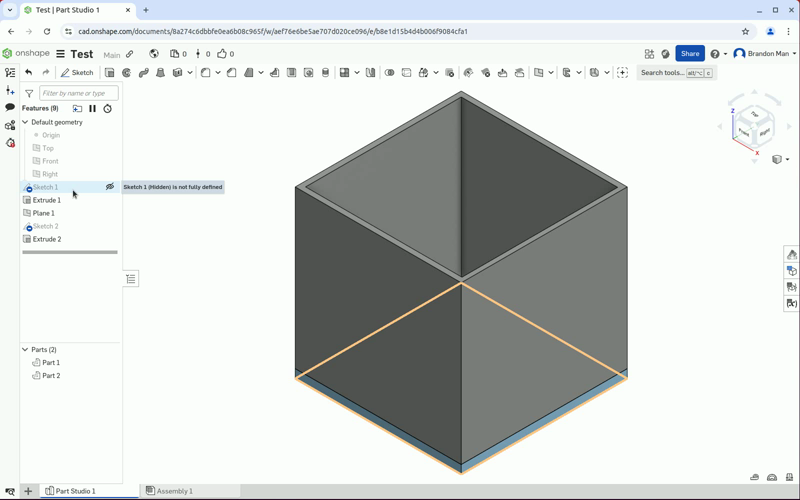
click(73, 189)